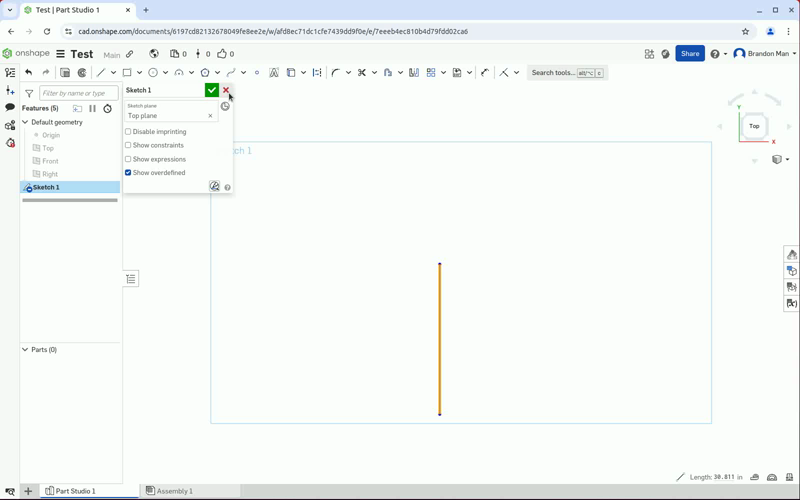
key(shift+h)
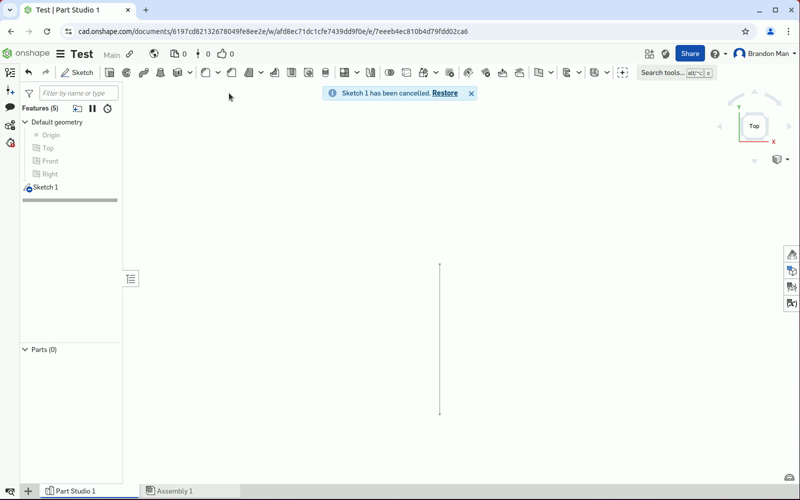
mouse_move(73, 352)
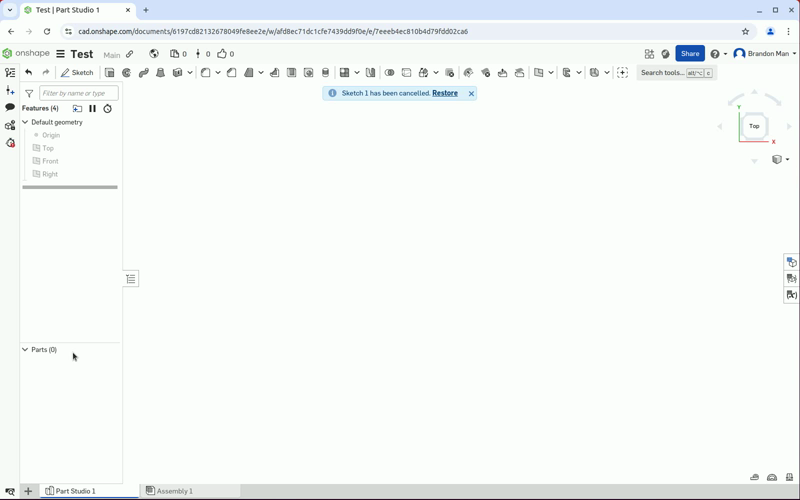
key(y)
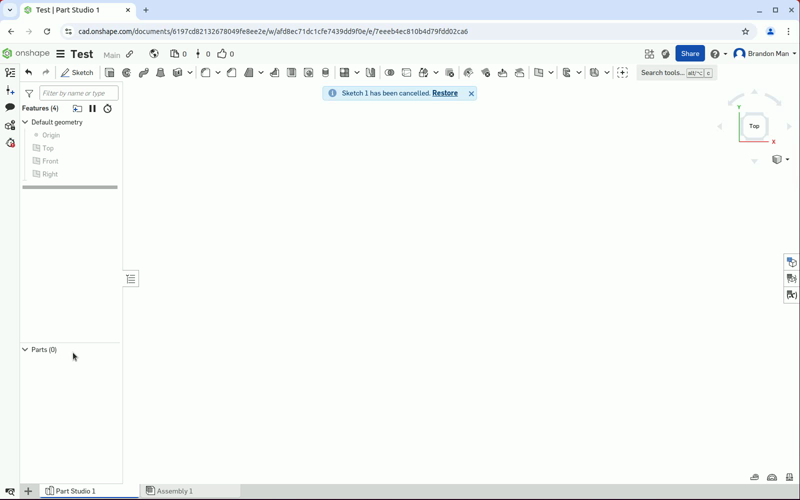
key(shift+p)
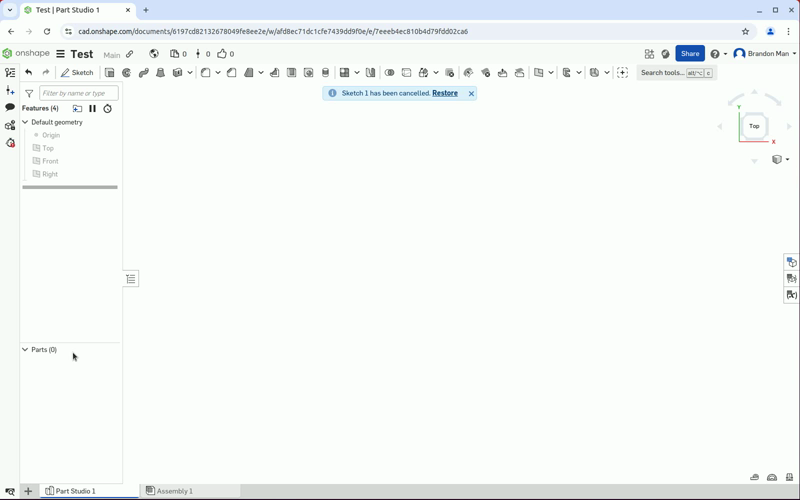
key(space)
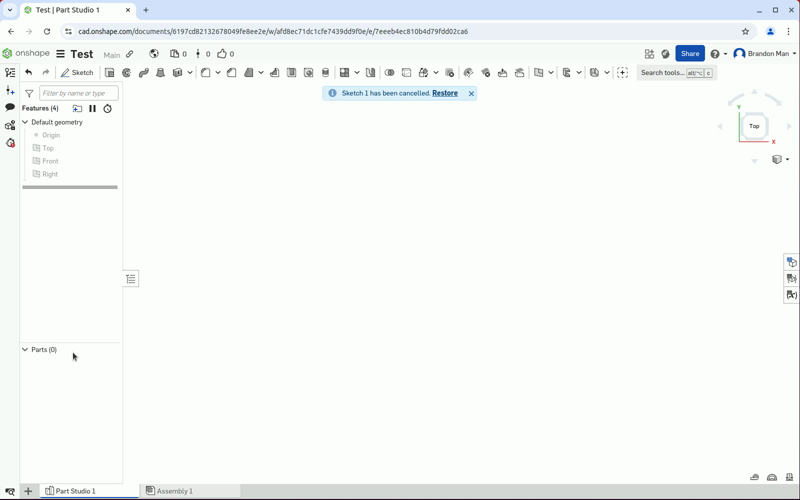
key_down(shift)
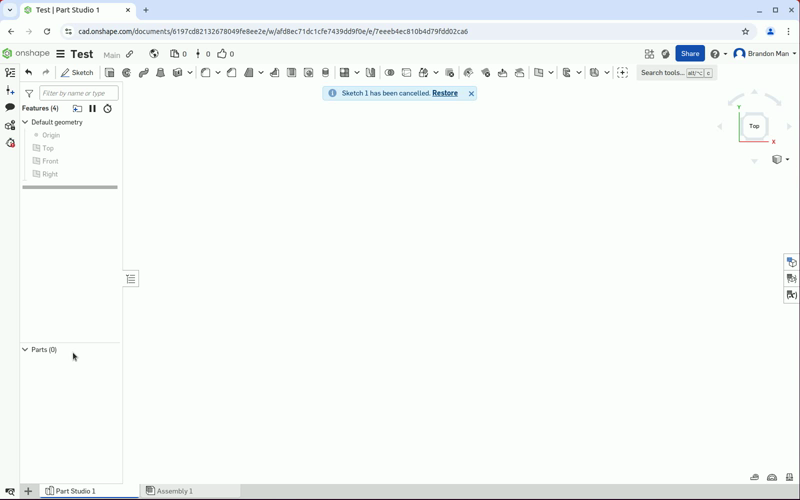
key(up)
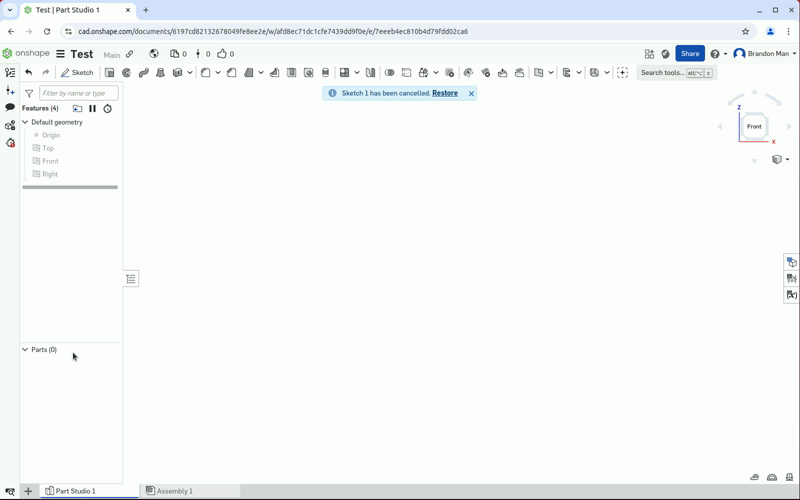
key_up(shift)
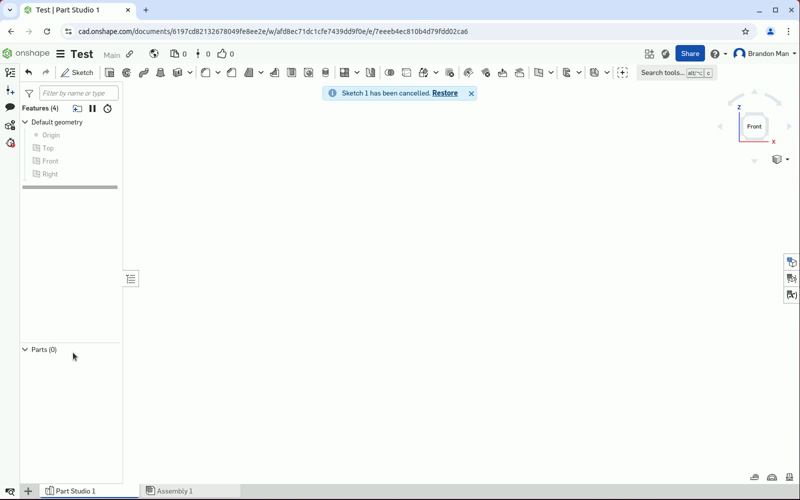
key(space)
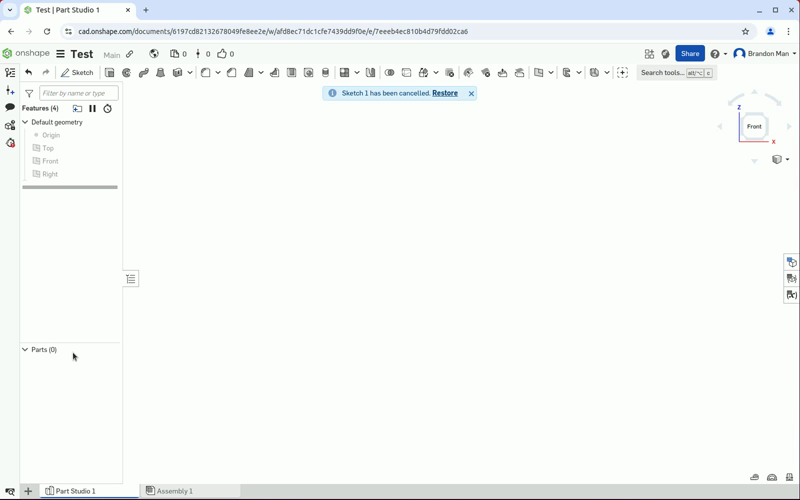
key_down(shift)
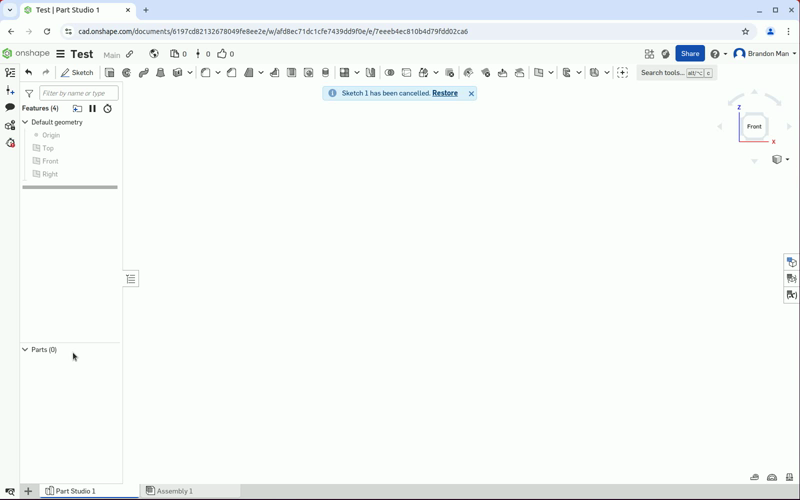
key(left)
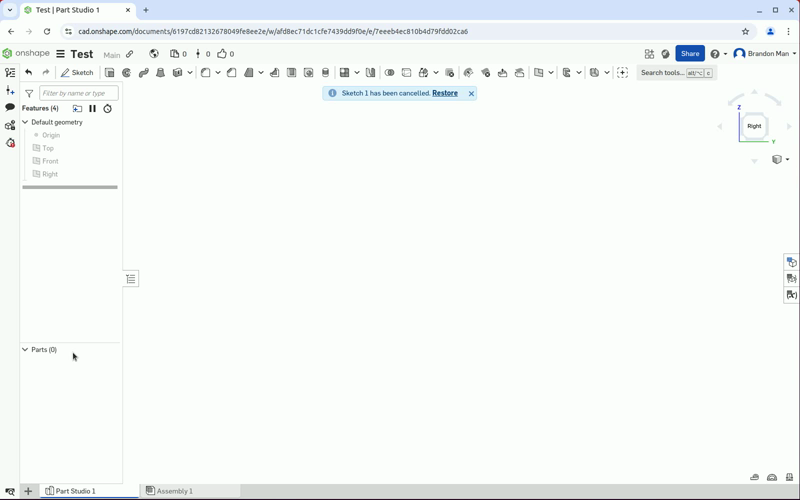
key_up(shift)
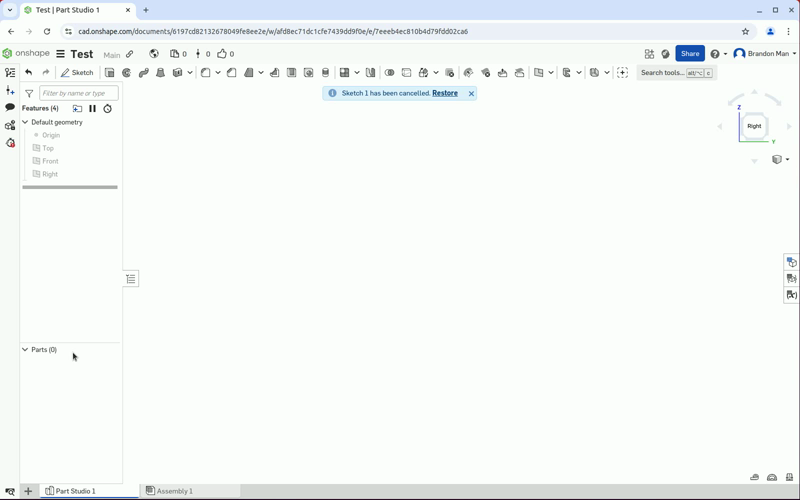
mouse_move(73, 352)
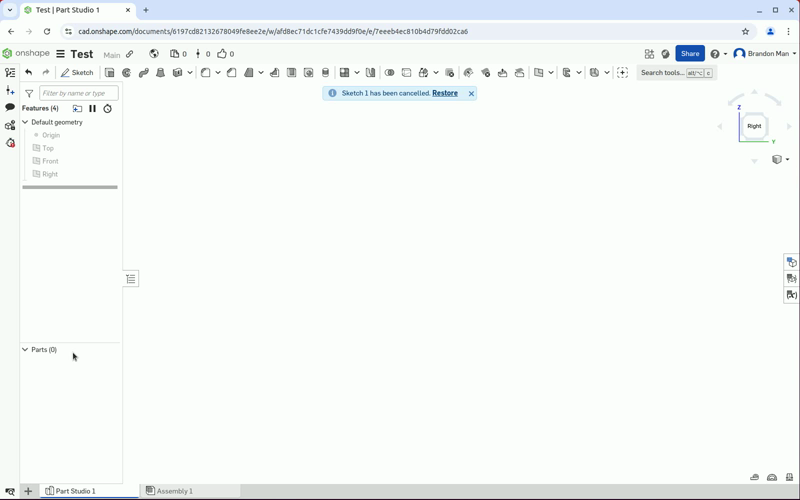
key(shift+y)
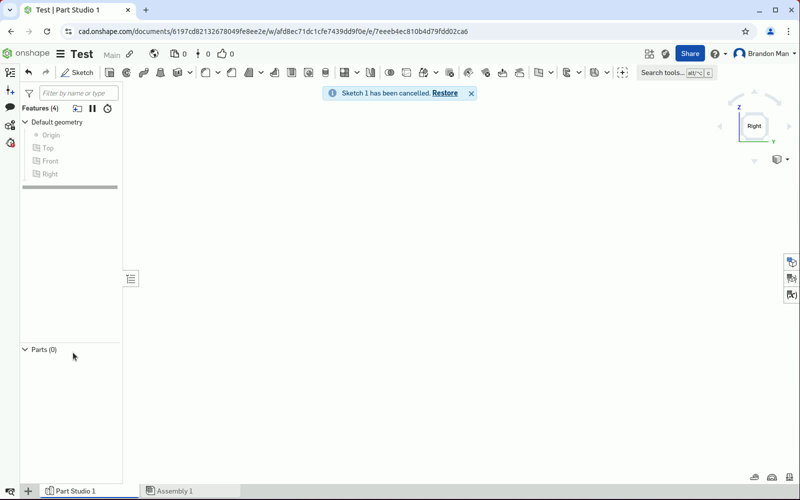
key(shift+s)
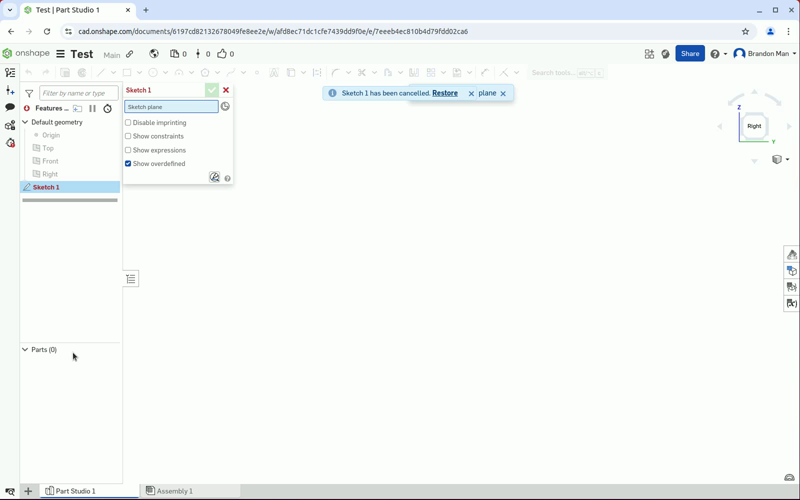
mouse_move(73, 176)
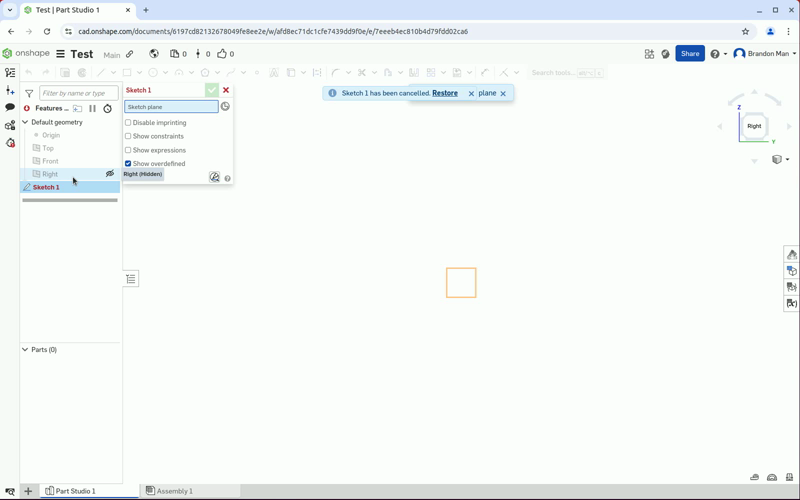
click(73, 176)
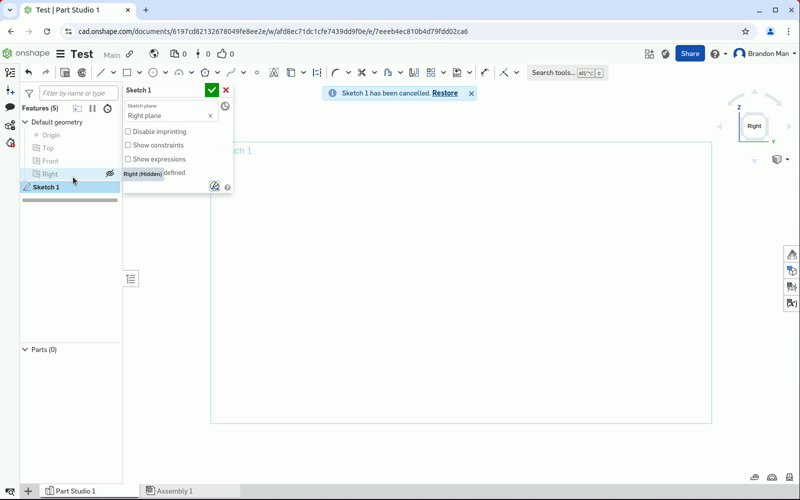
mouse_move(73, 352)
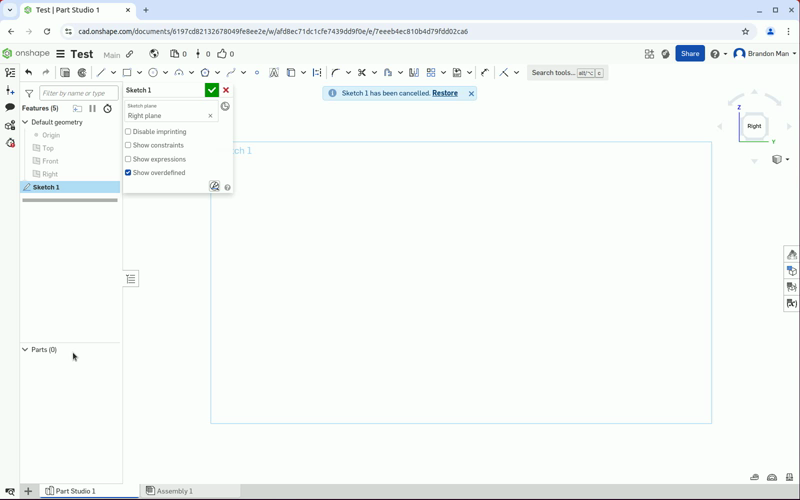
key(y)
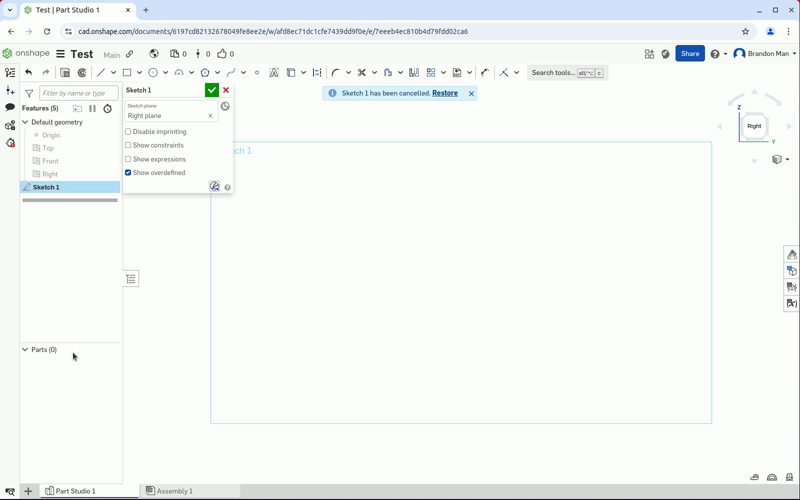
key(l)
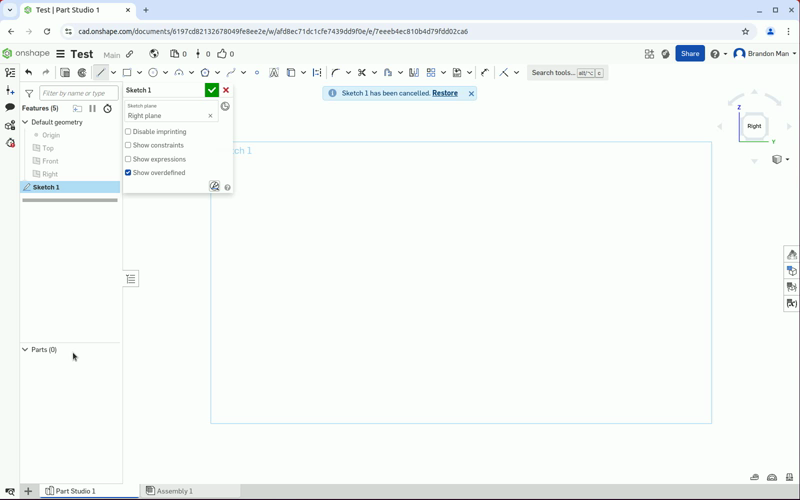
key_down(shift)
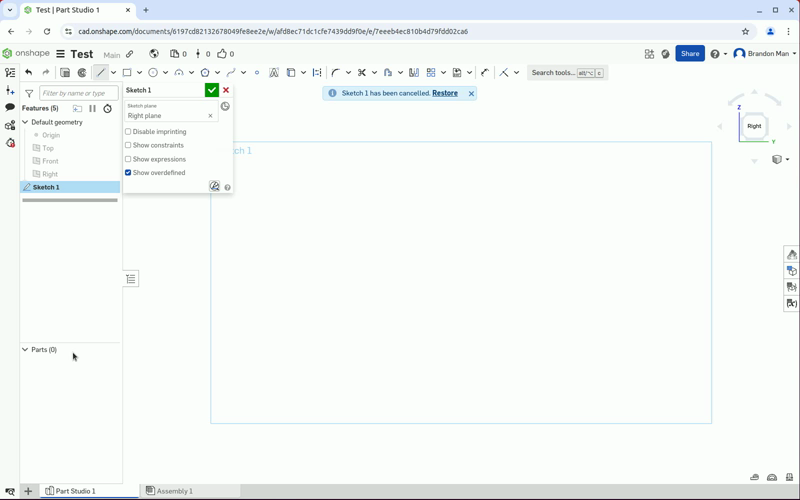
mouse_move(460, 282)
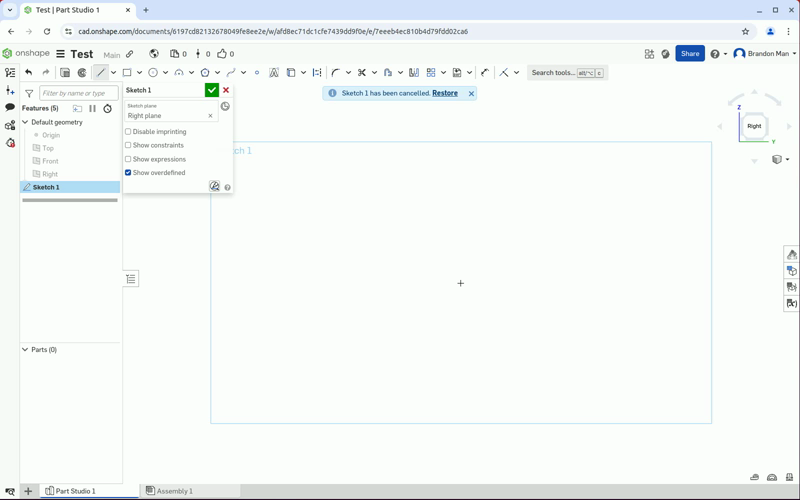
click(460, 282)
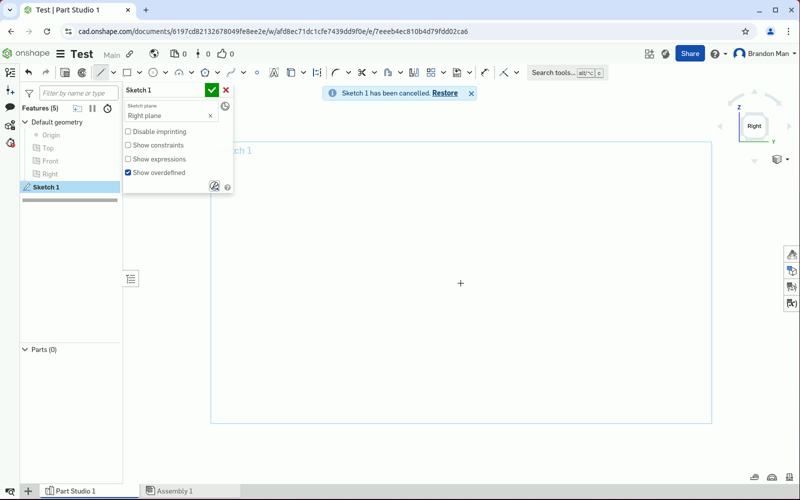
key_up(shift)
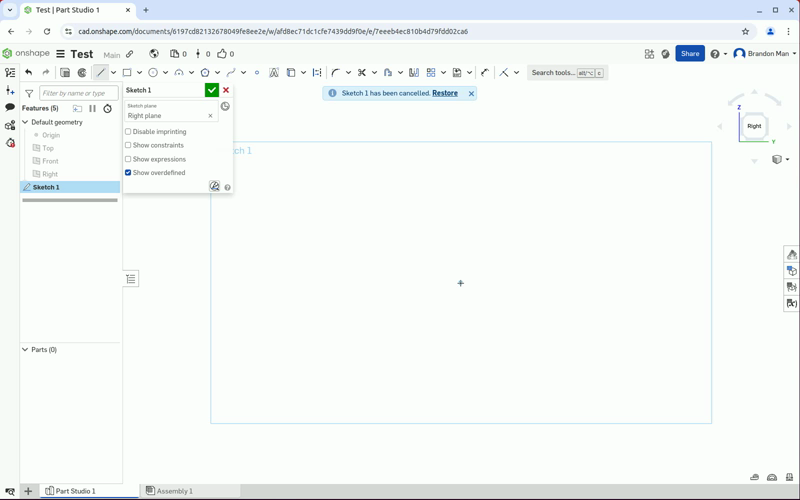
key_down(shift)
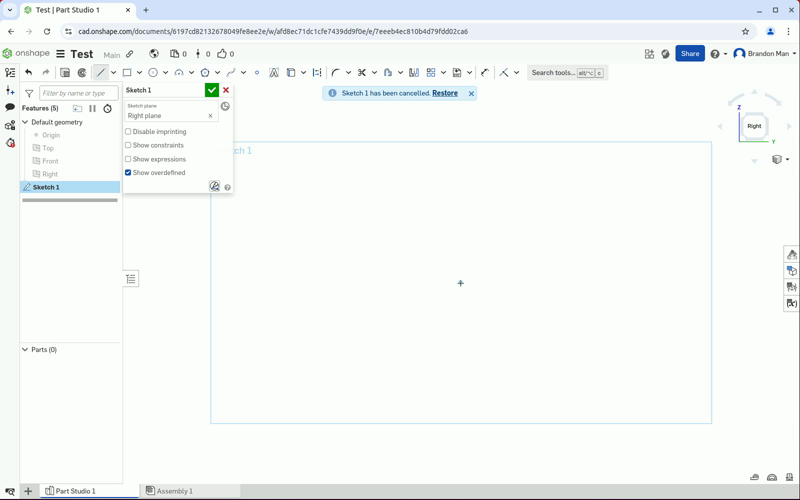
mouse_move(490, 282)
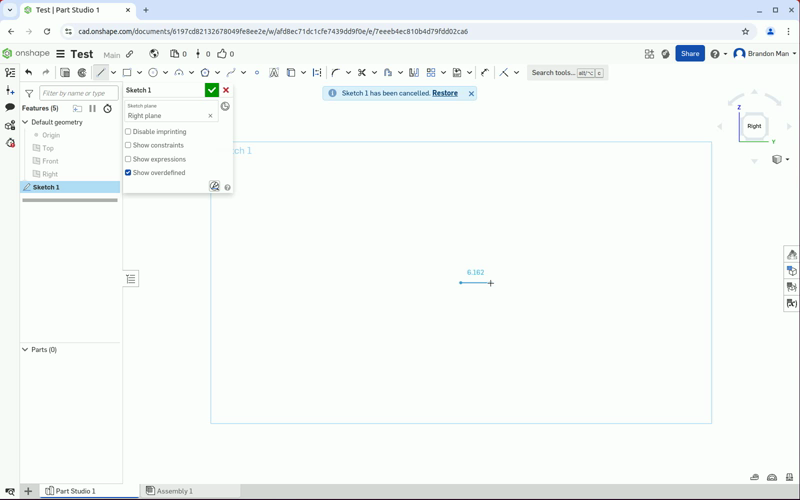
mouse_move(488, 282)
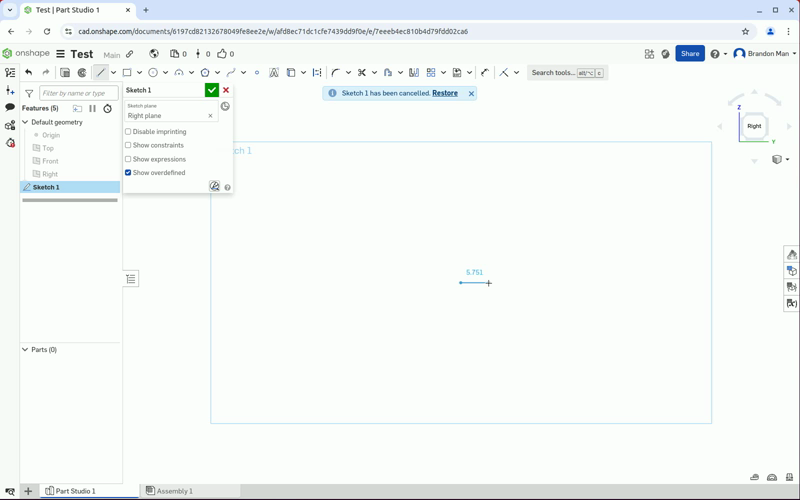
click(488, 282)
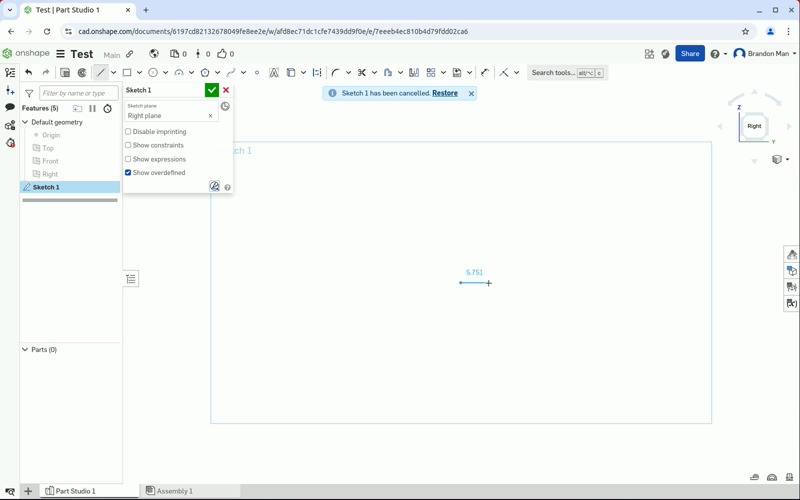
key_up(shift)
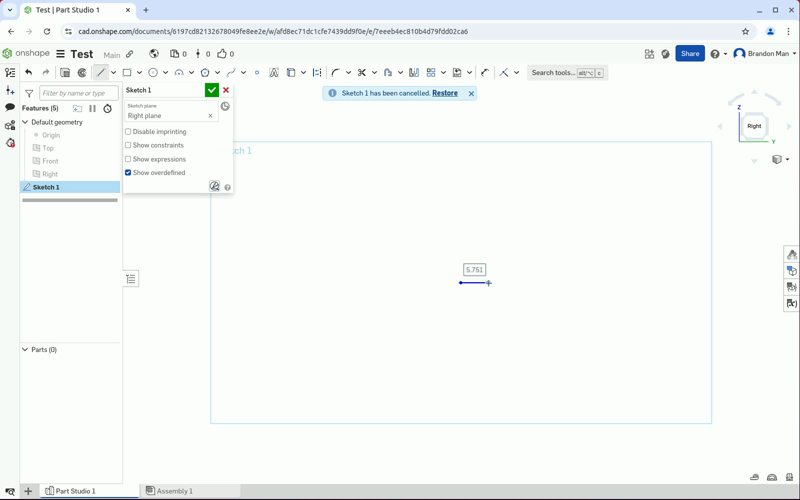
key_down(shift)
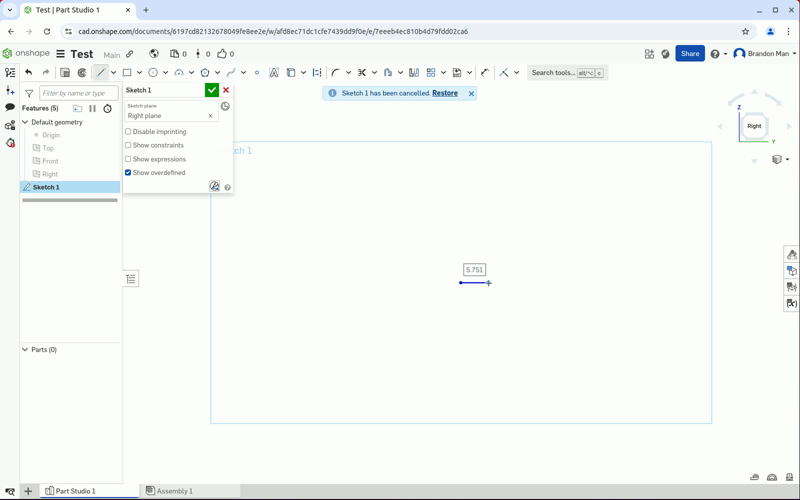
mouse_move(518, 282)
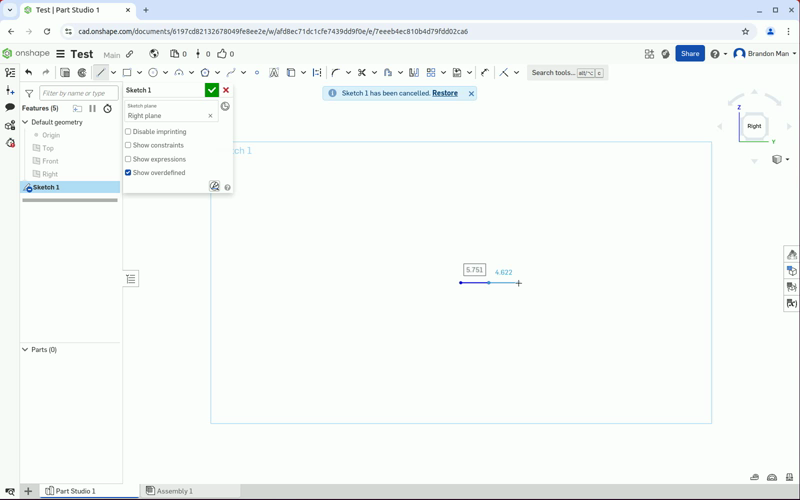
mouse_move(488, 255)
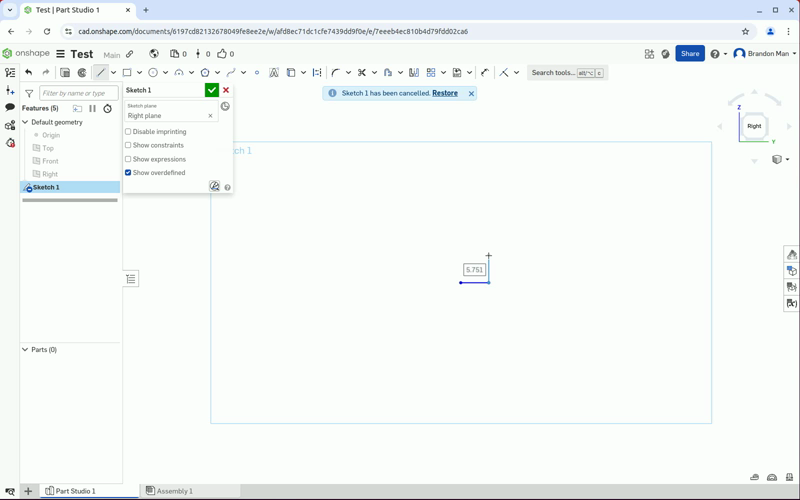
click(488, 255)
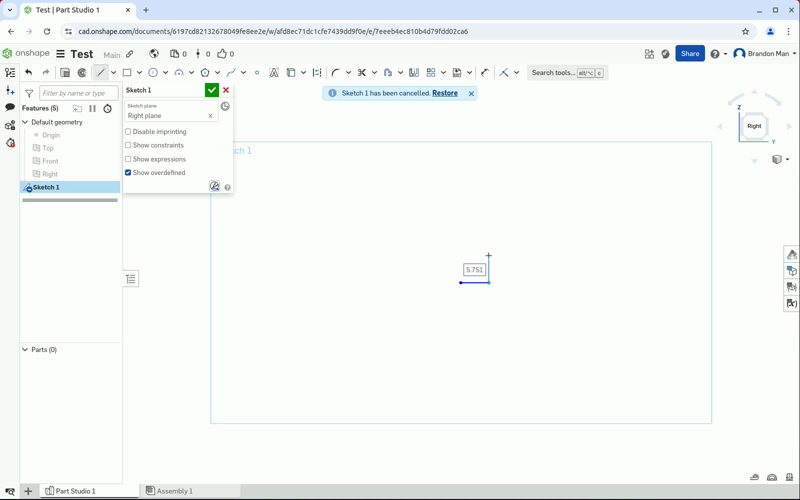
key_up(shift)
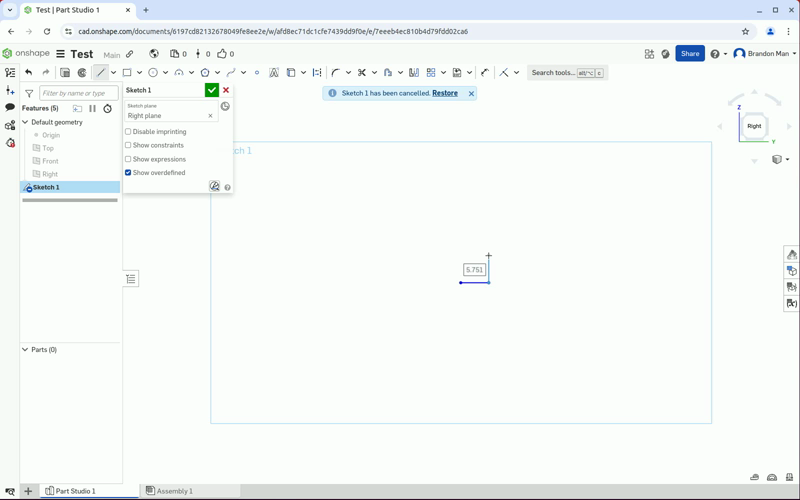
key_down(shift)
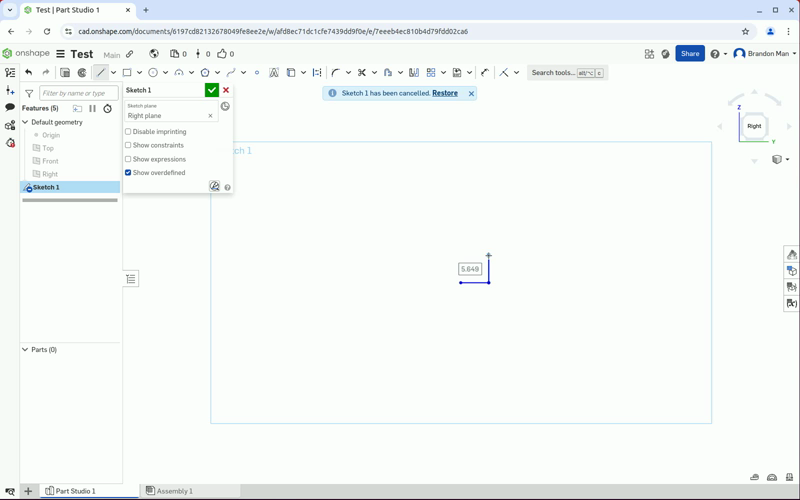
mouse_move(518, 255)
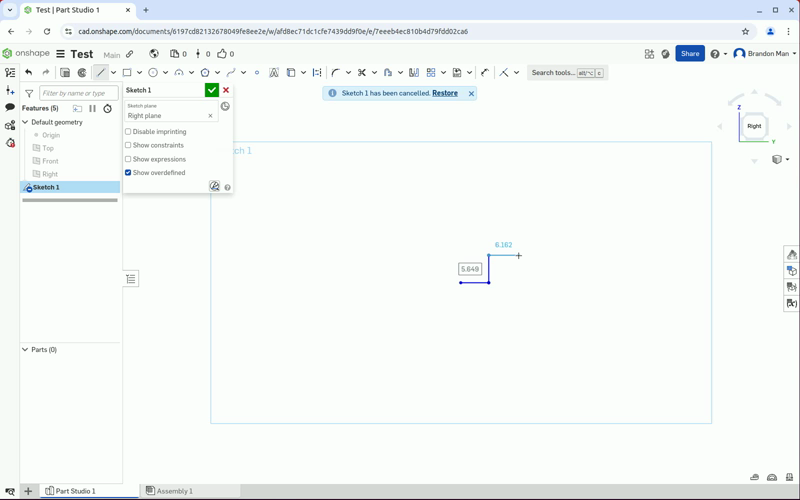
mouse_move(460, 255)
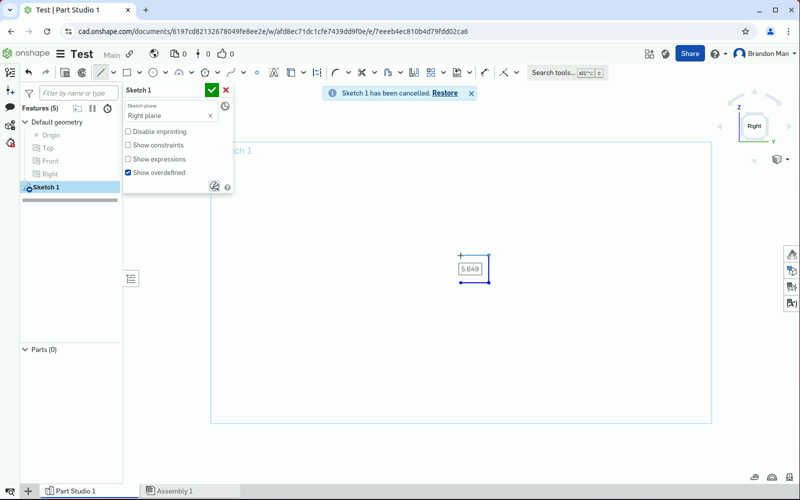
click(460, 255)
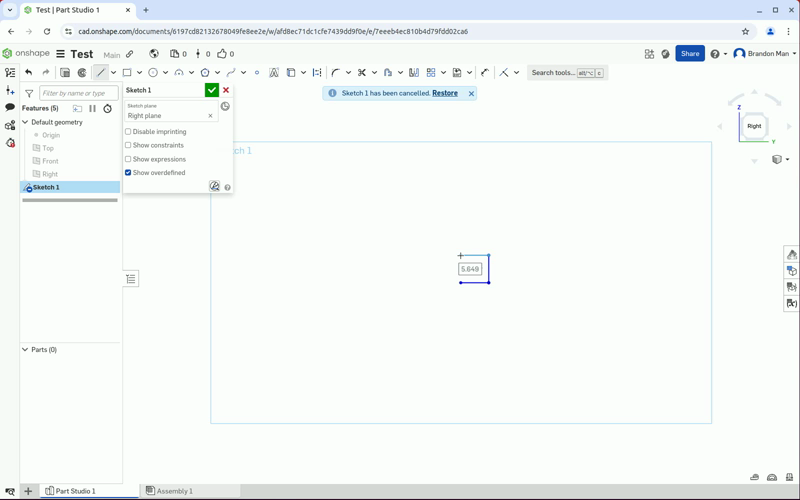
key_up(shift)
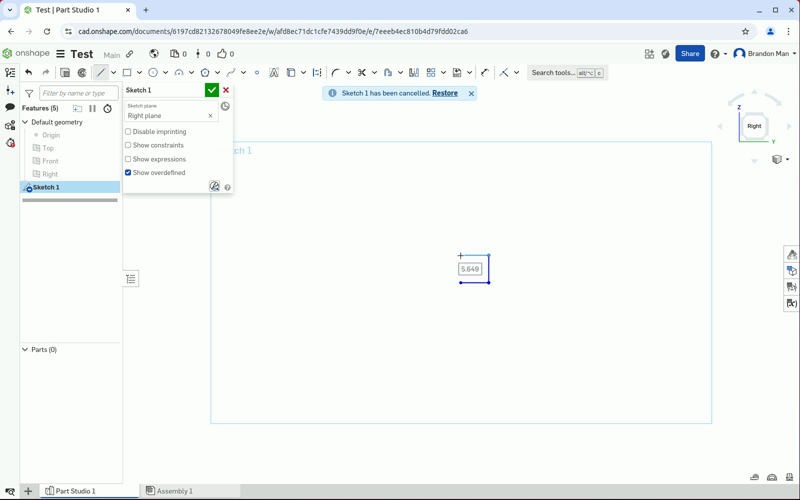
mouse_move(490, 255)
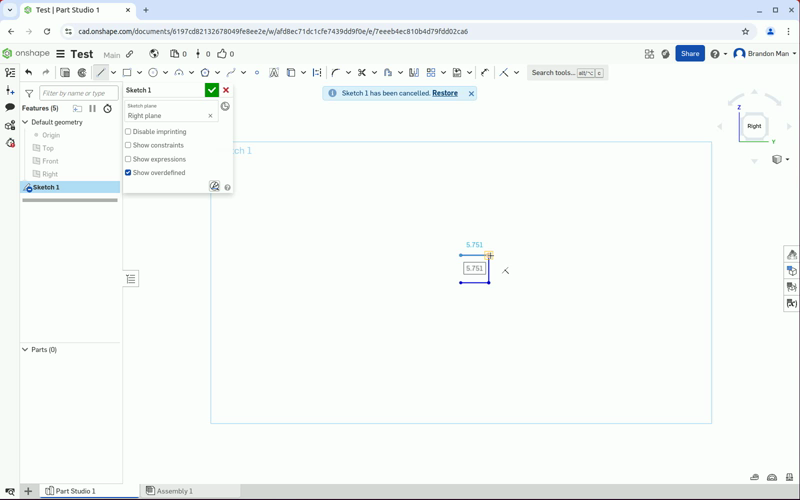
key_down(shift)
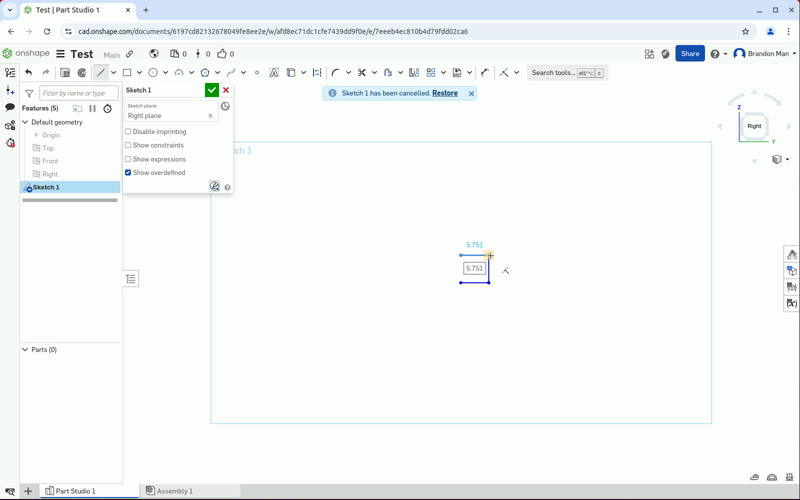
mouse_move(460, 282)
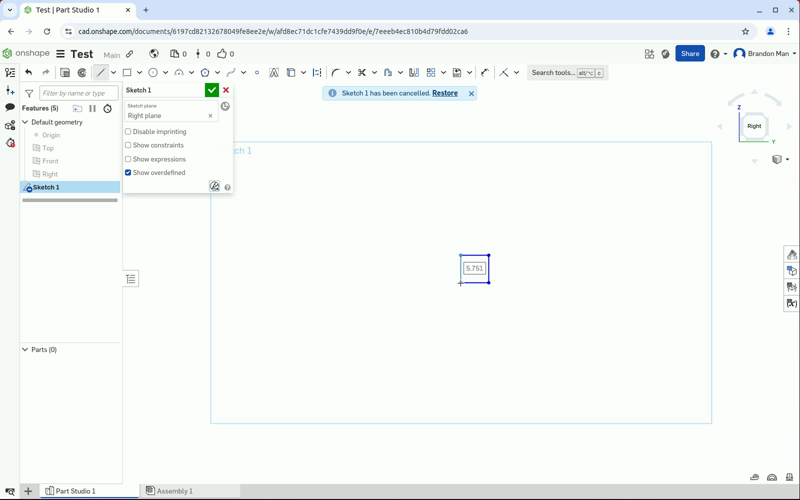
key_up(shift)
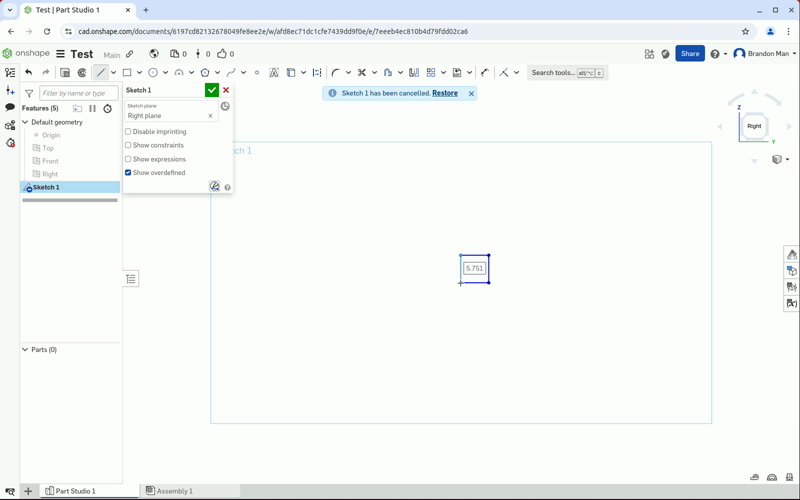
click(460, 282)
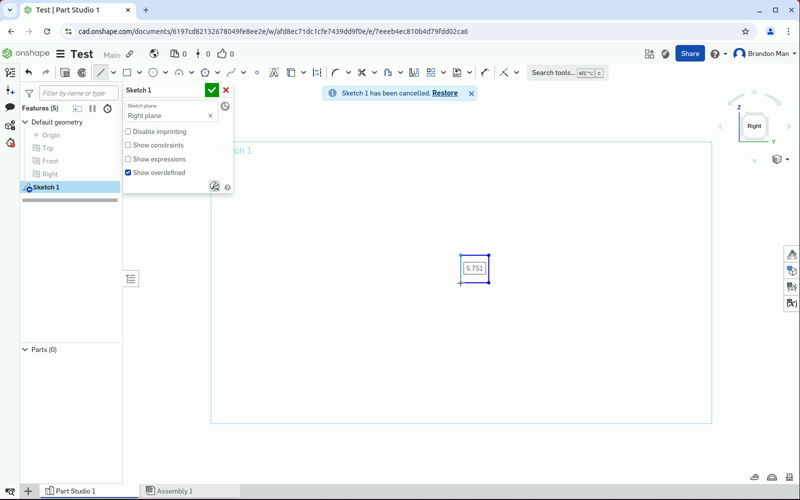
key(esc)
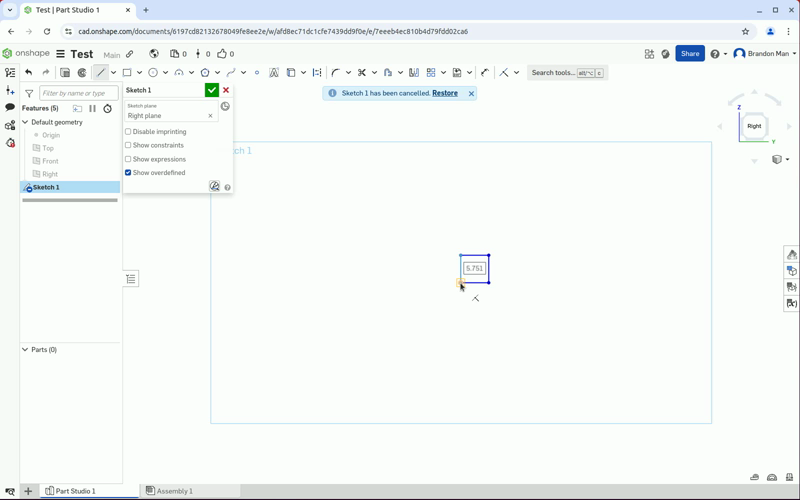
mouse_move(471, 269)
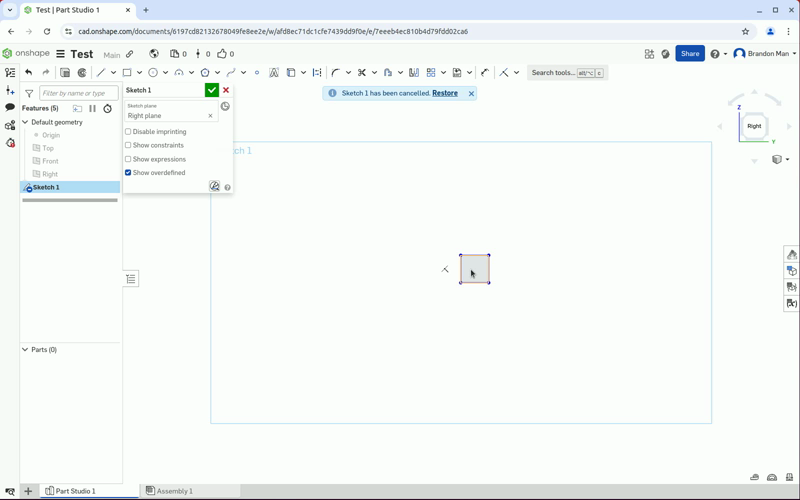
scroll(6)
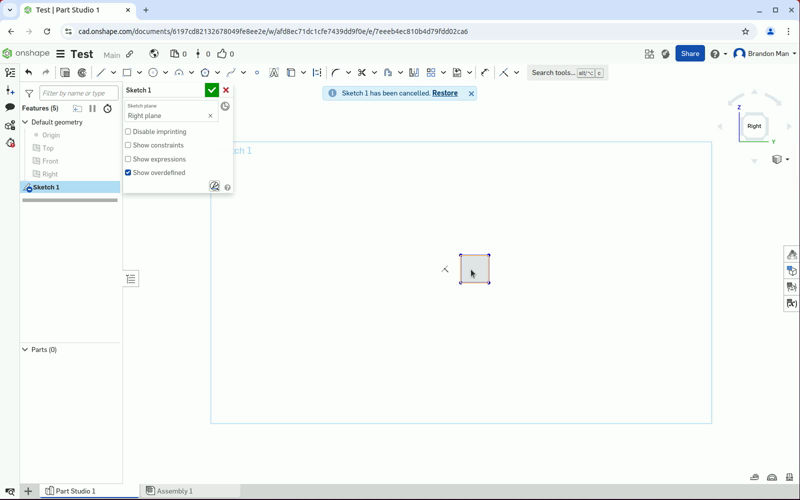
scroll(6)
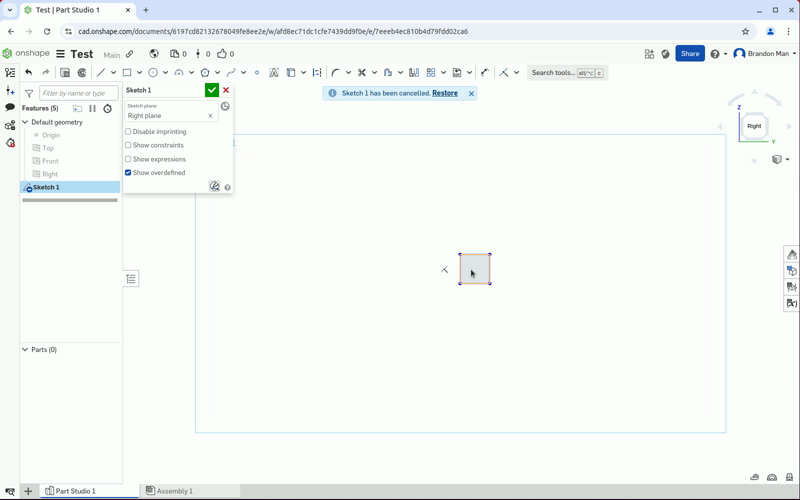
scroll(6)
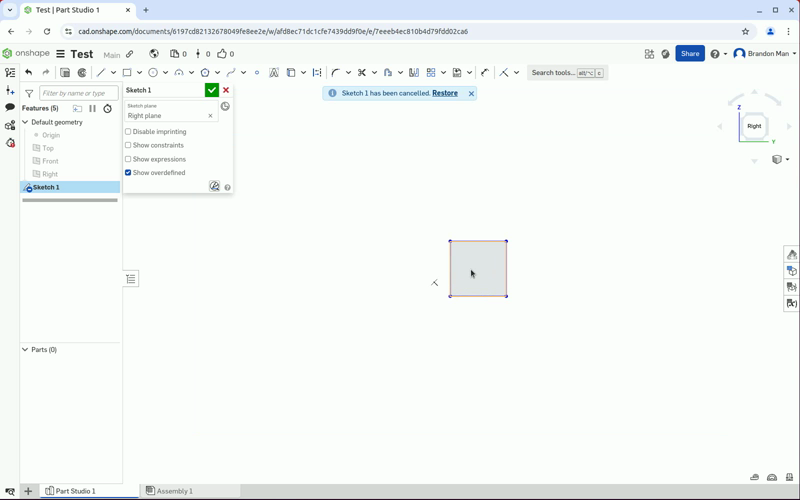
scroll(6)
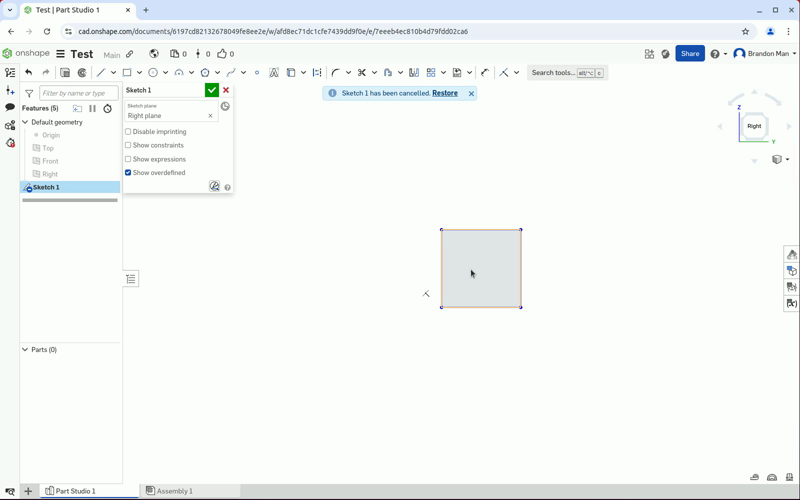
scroll(6)
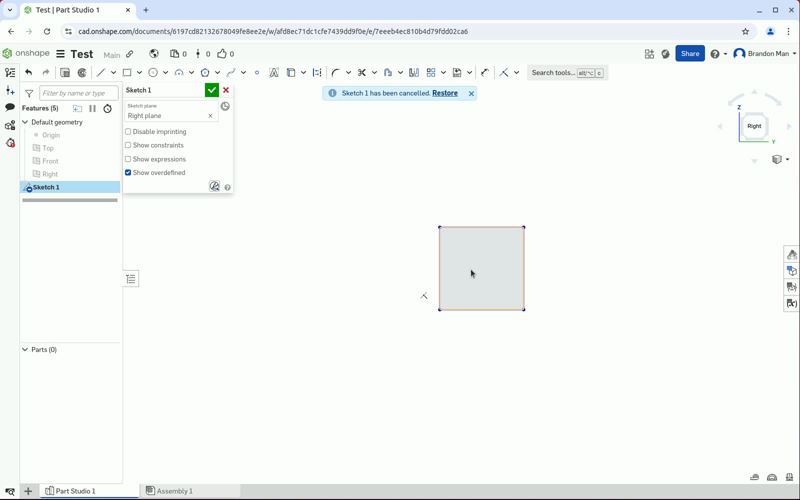
scroll(6)
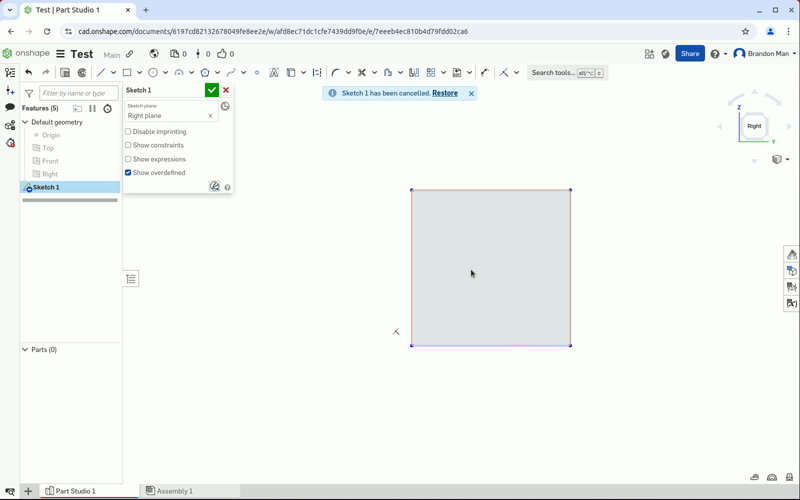
scroll(6)
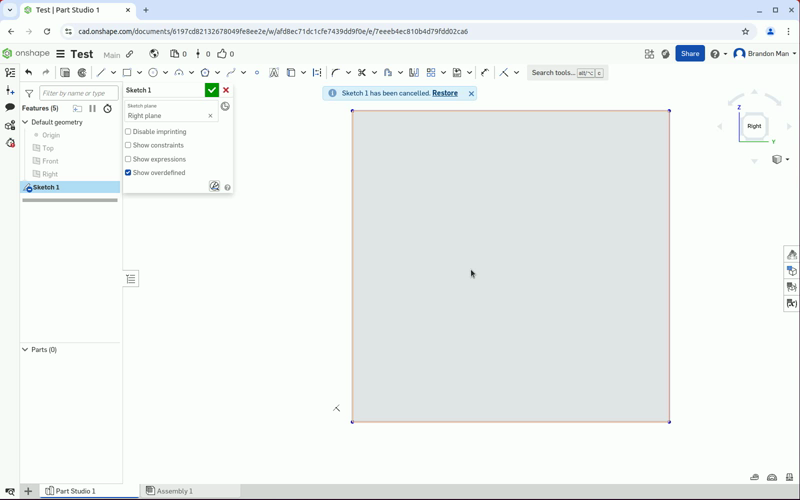
click(471, 269)
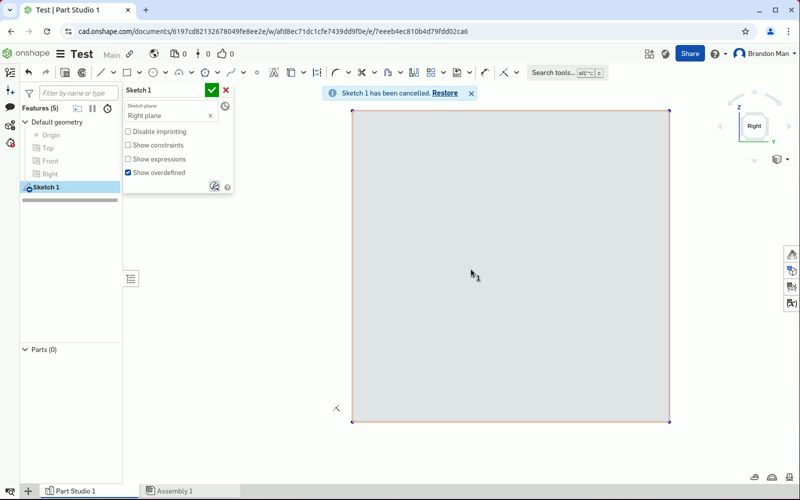
scroll(-6)
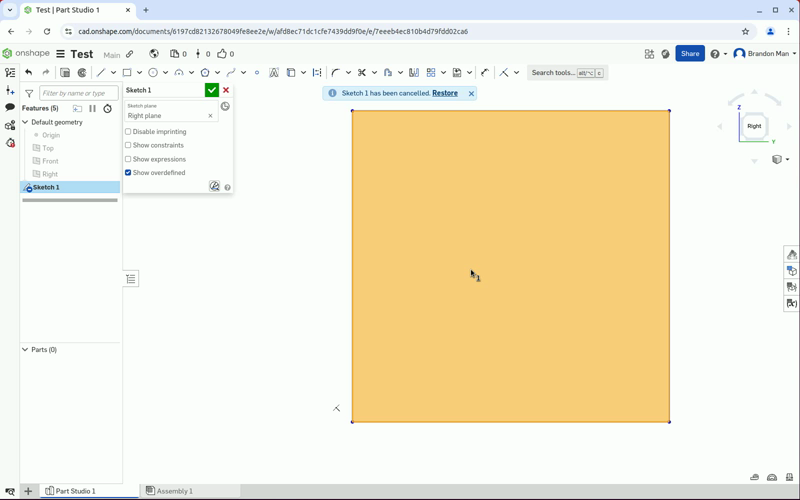
scroll(-6)
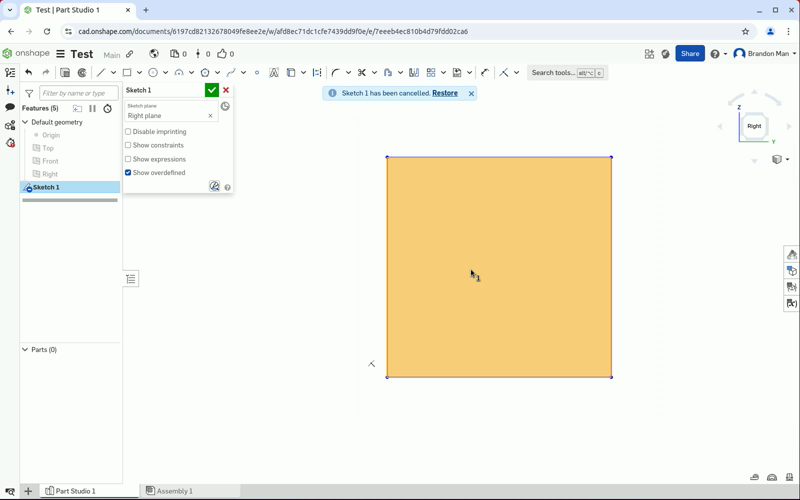
scroll(-6)
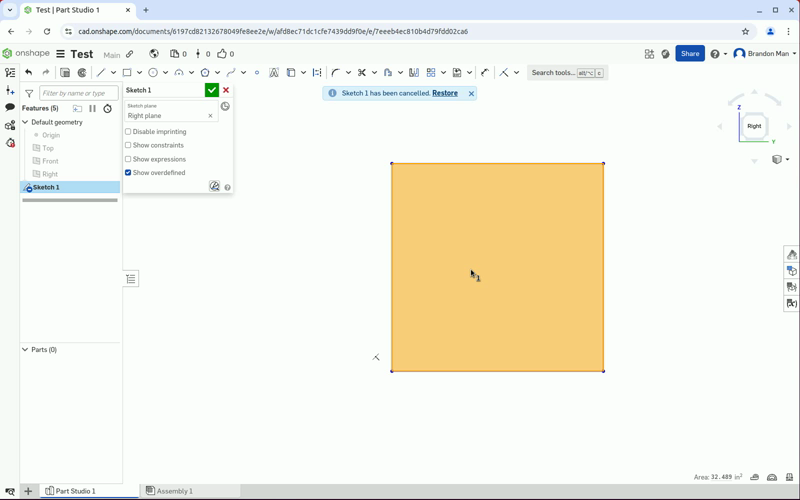
scroll(-6)
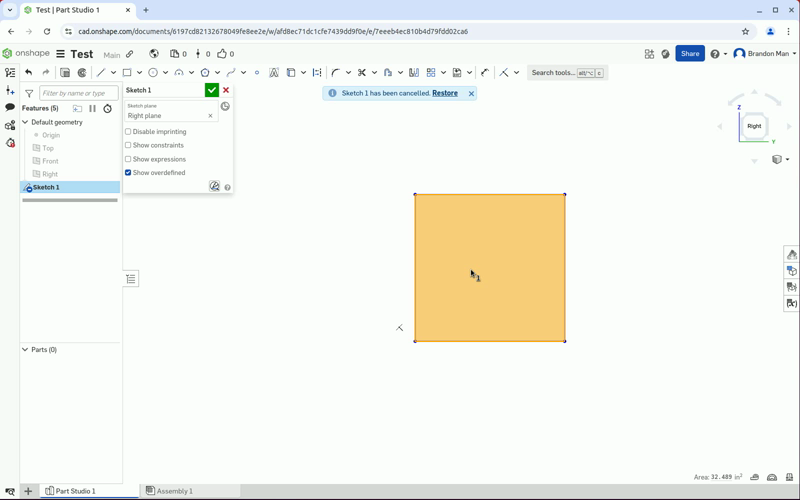
scroll(-6)
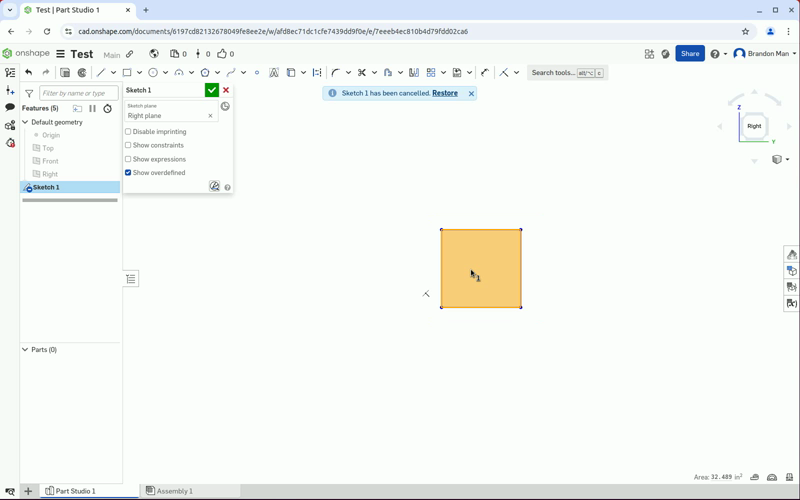
scroll(-6)
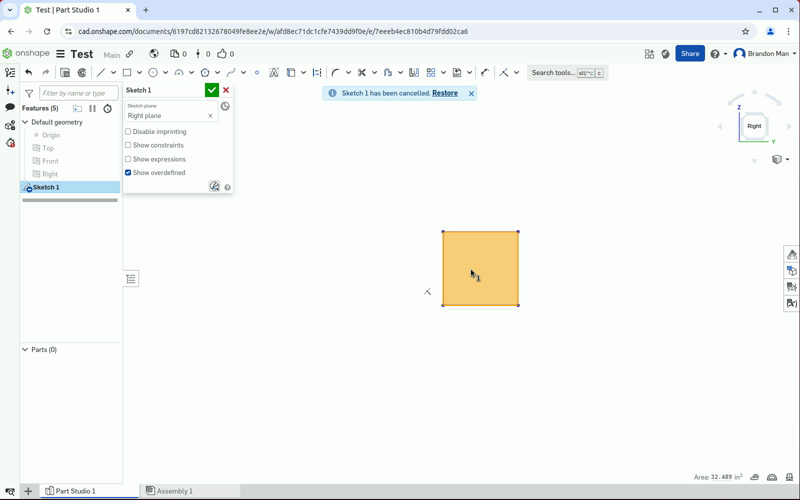
scroll(-6)
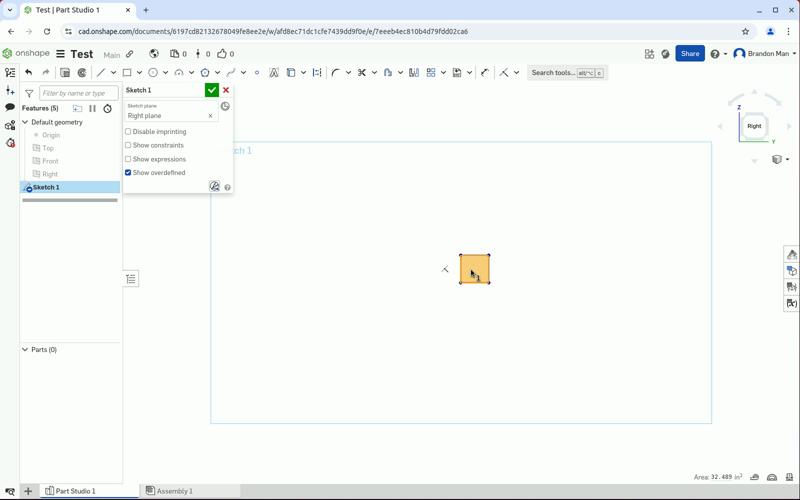
mouse_move(73, 352)
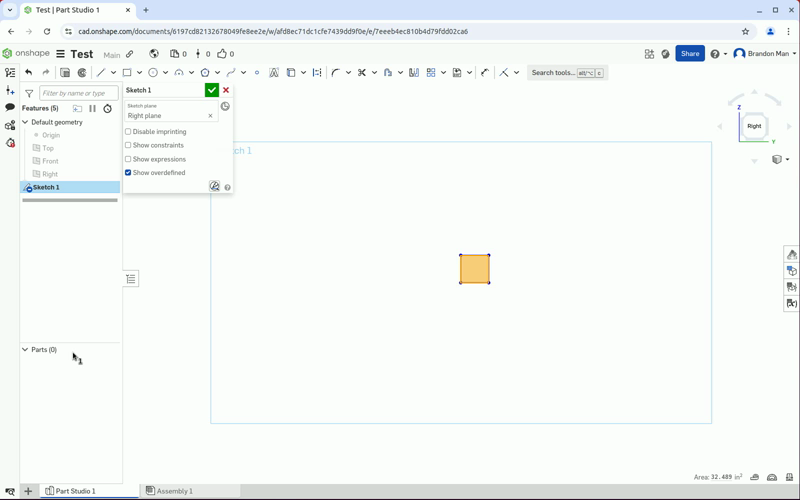
key(shift+y)
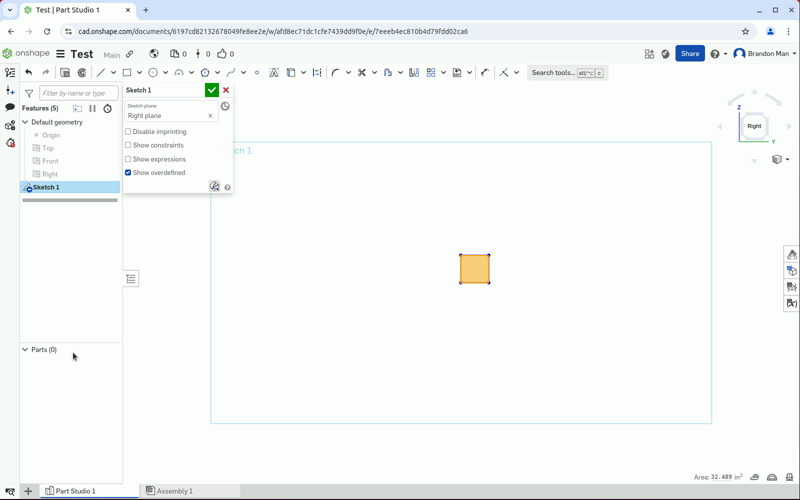
key(shift+e)
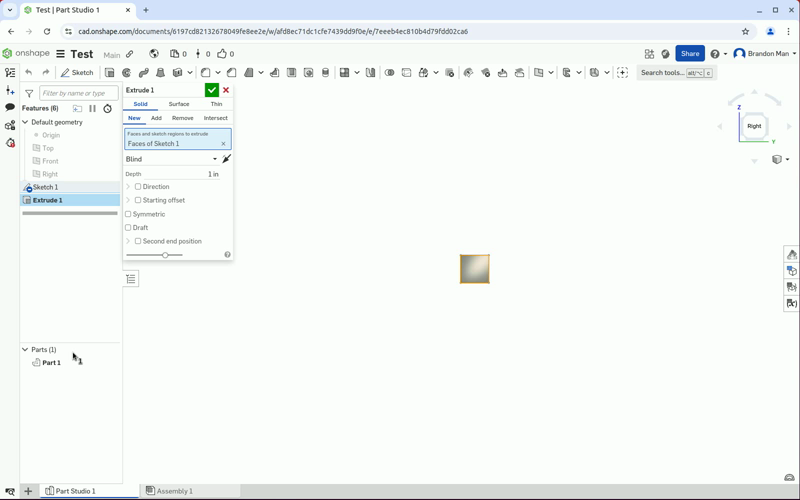
mouse_move(143, 106)
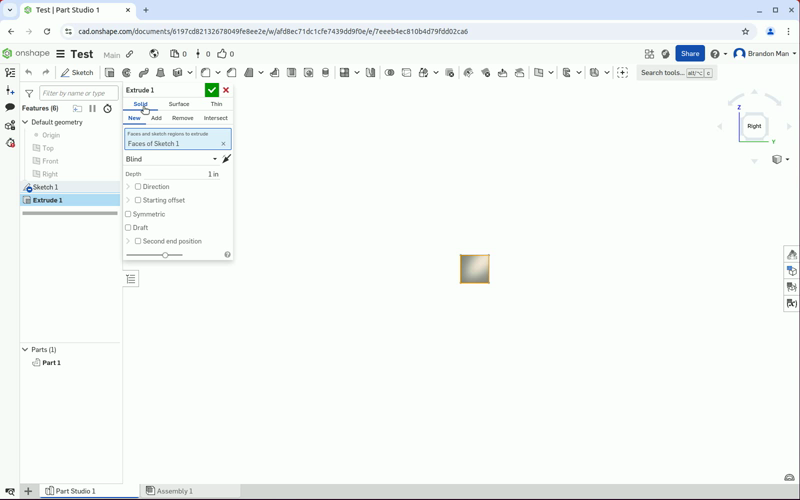
click(143, 106)
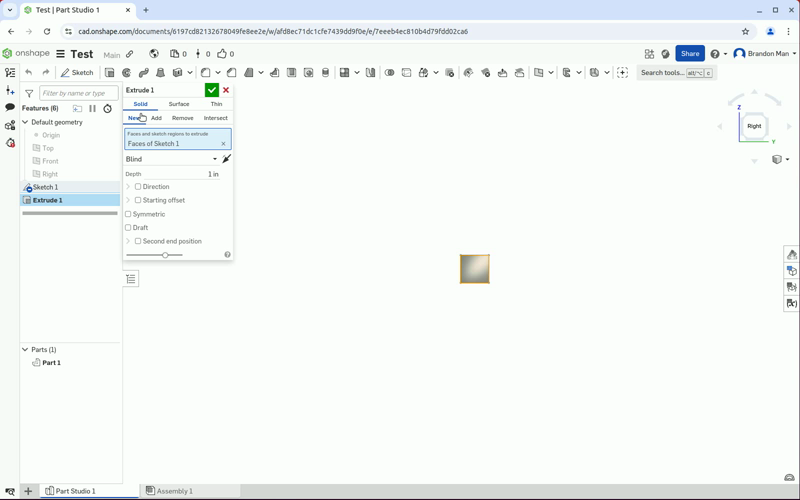
mouse_move(137, 120)
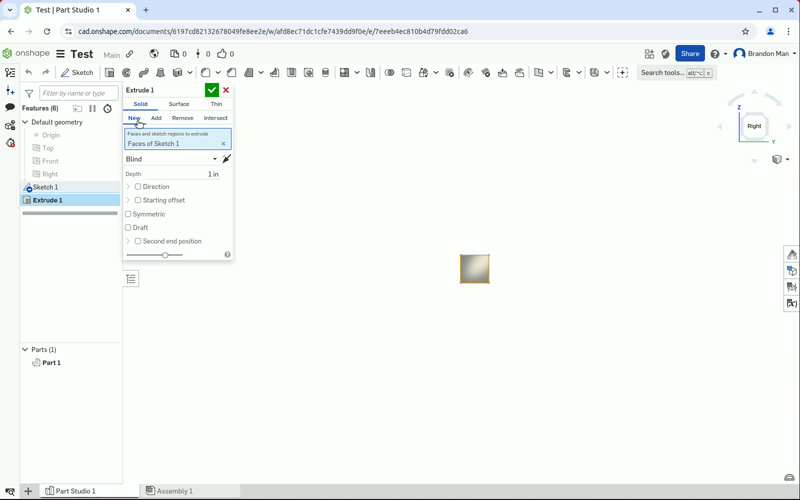
click(137, 120)
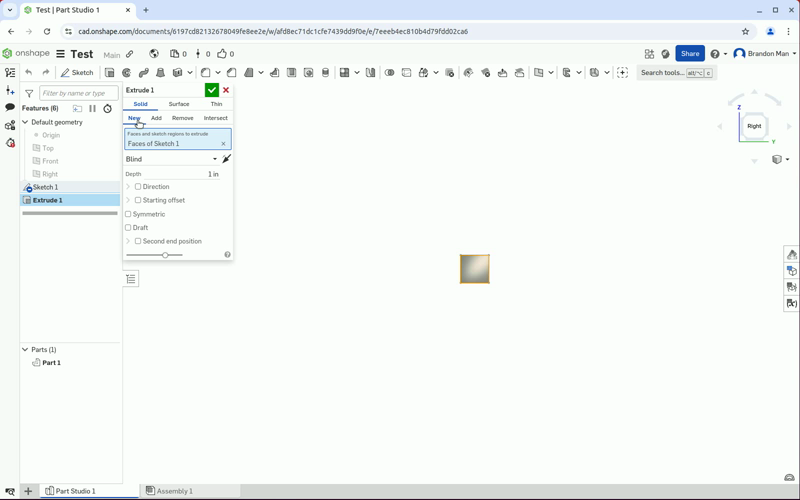
key(tab, 4)
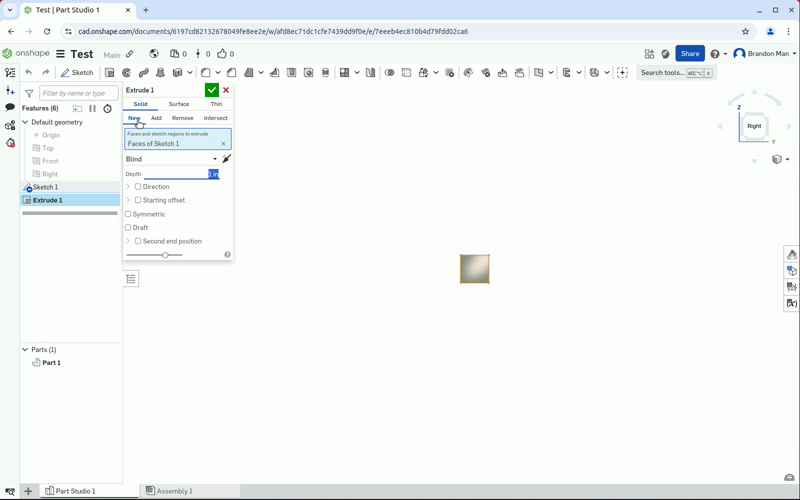
text(-23.108)
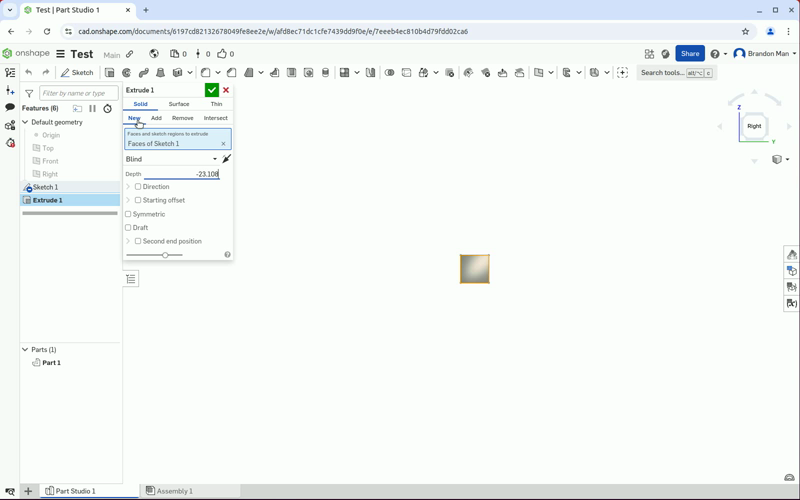
key(enter)
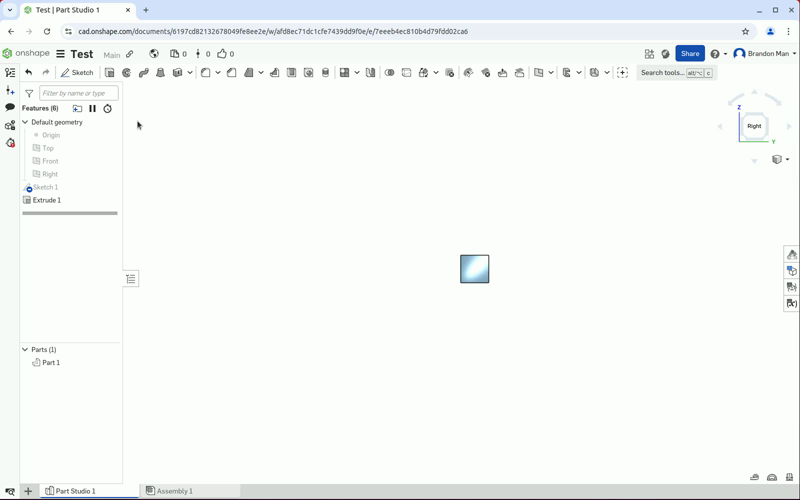
key(shift+h)
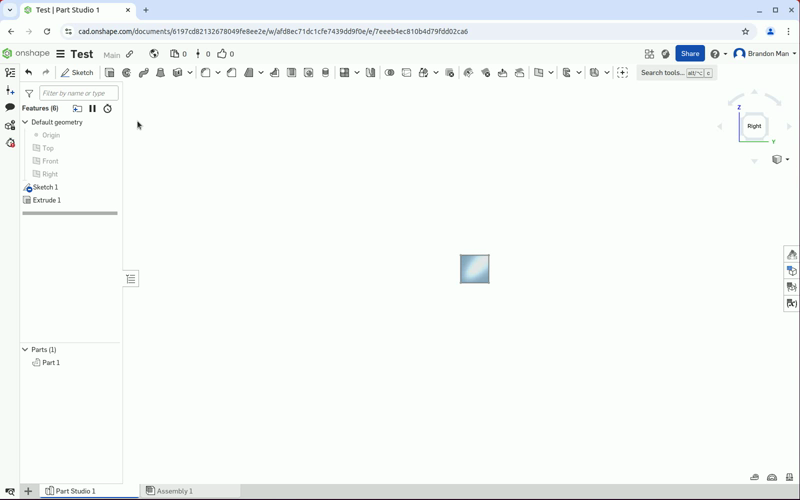
key(shift+h)
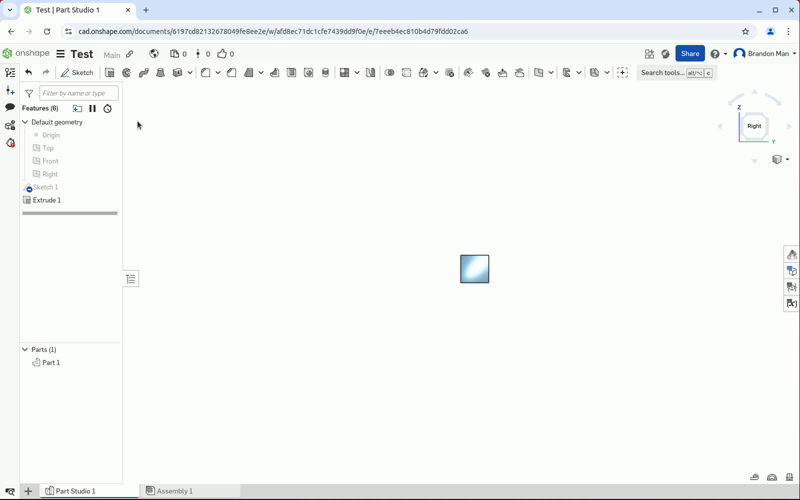
mouse_move(73, 189)
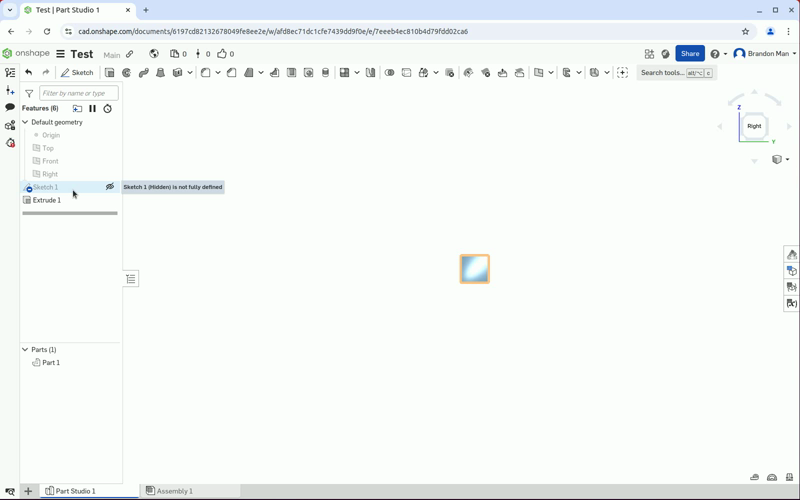
click(73, 189)
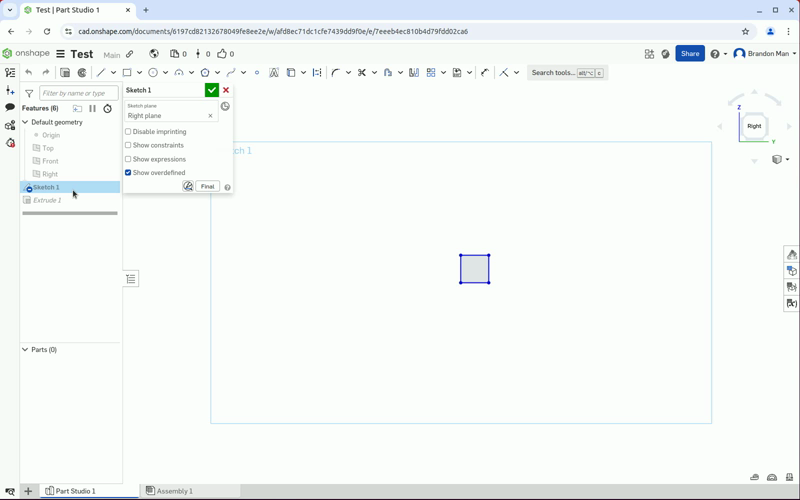
mouse_move(229, 92)
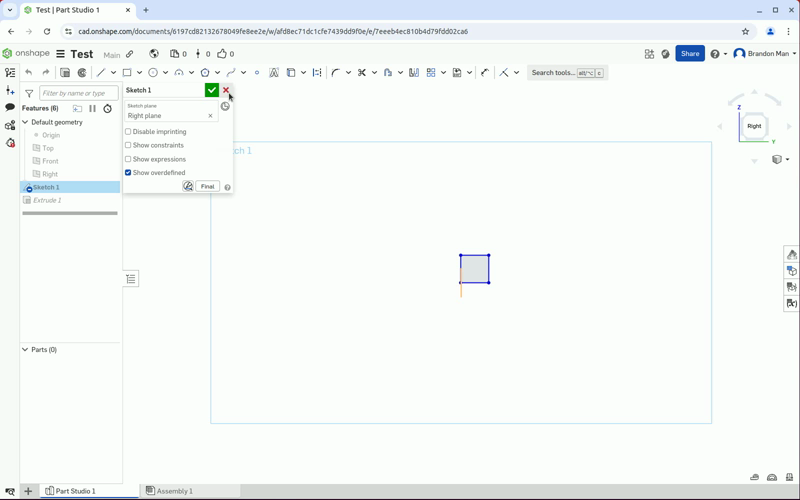
click(229, 92)
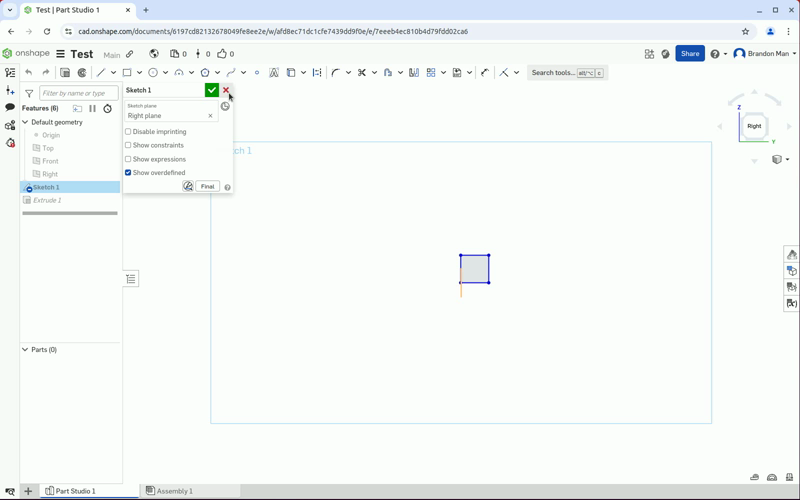
key(shift+s)
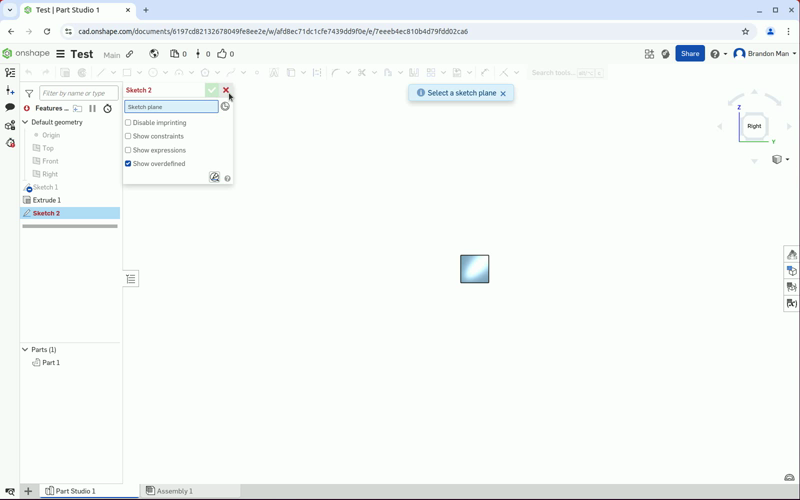
mouse_move(73, 176)
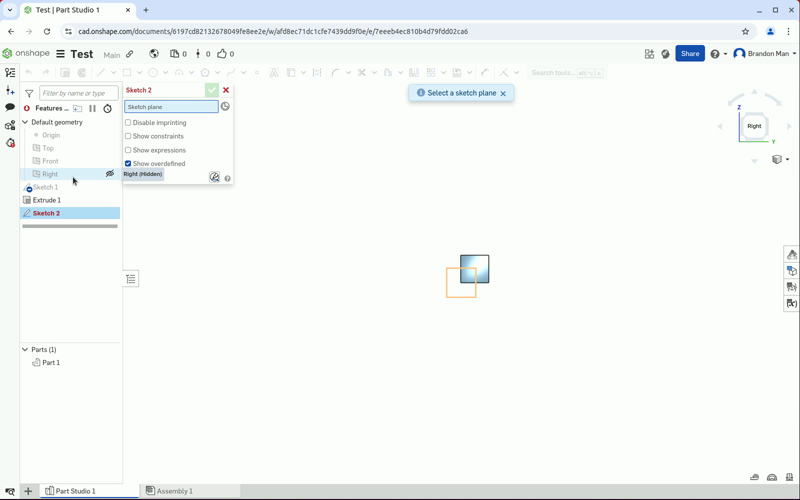
click(73, 176)
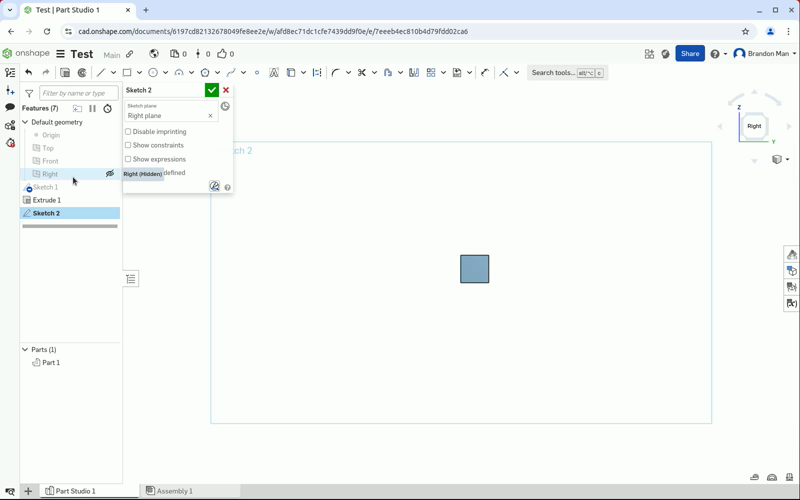
mouse_move(73, 352)
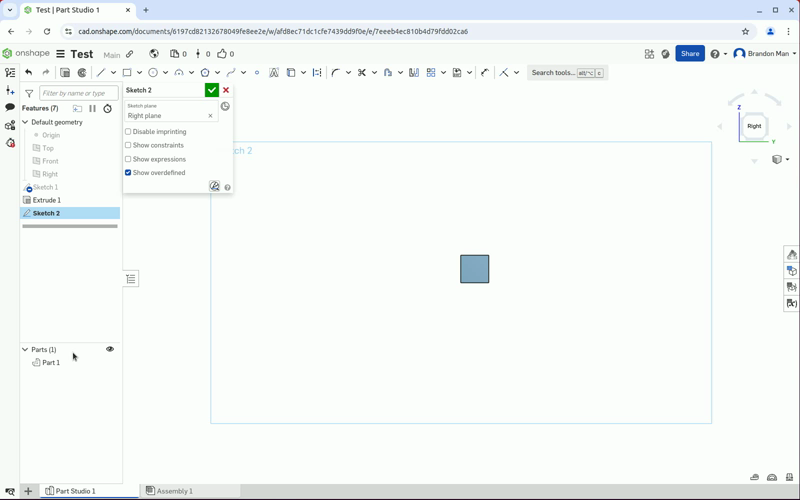
key(y)
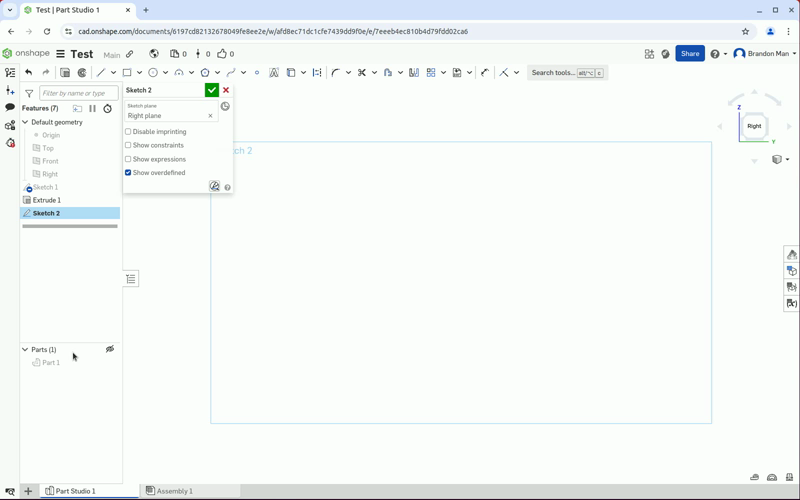
key(l)
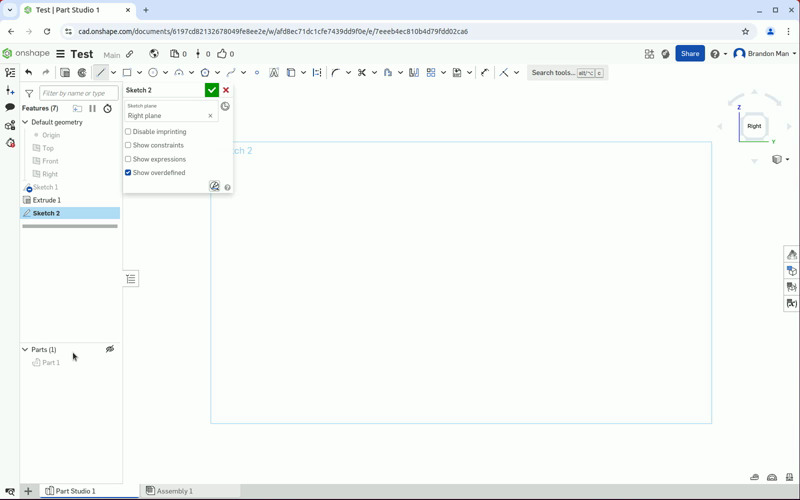
key_down(shift)
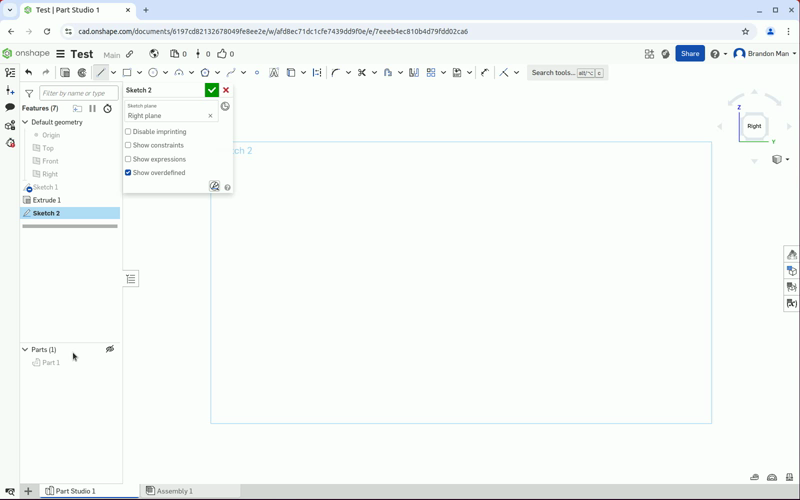
mouse_move(463, 280)
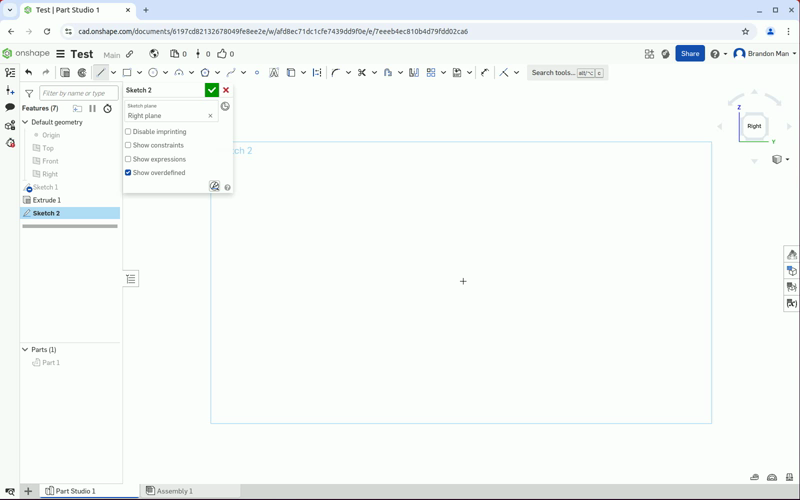
click(463, 280)
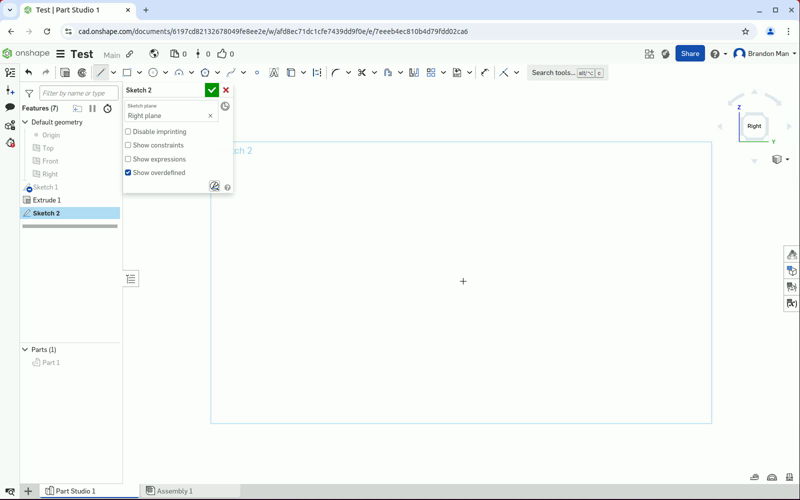
key_up(shift)
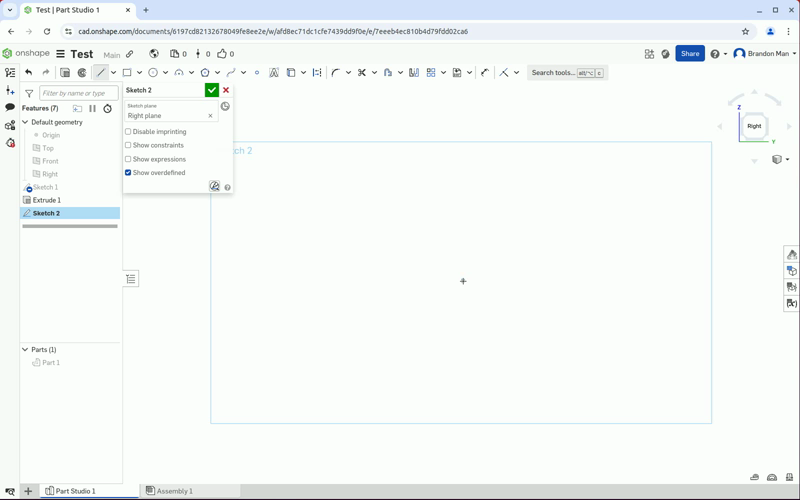
key_down(shift)
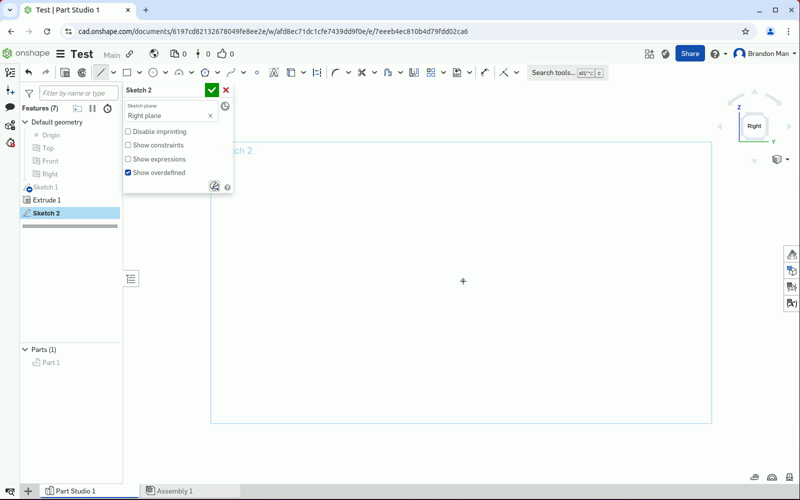
mouse_move(493, 280)
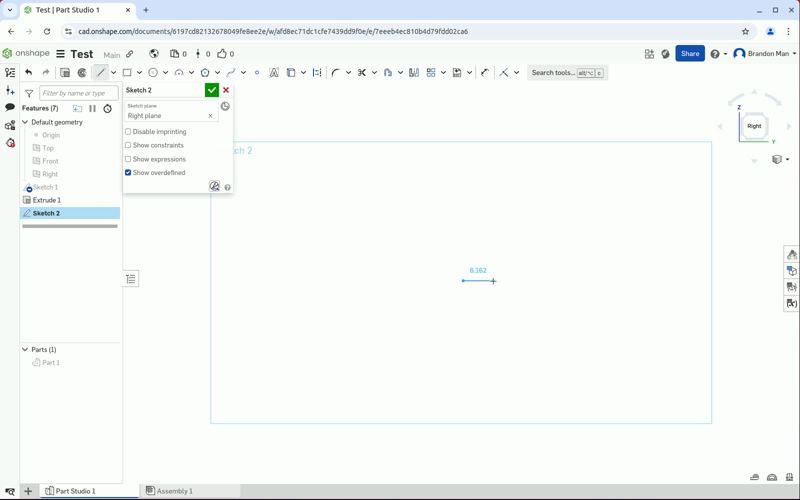
mouse_move(486, 280)
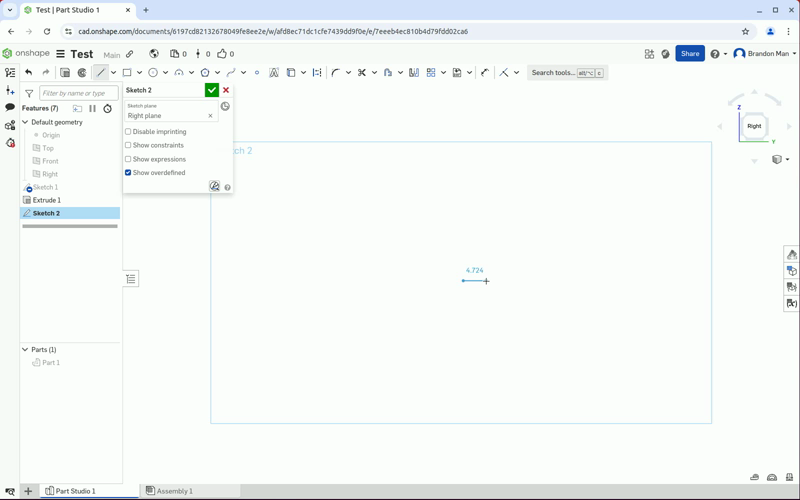
click(486, 280)
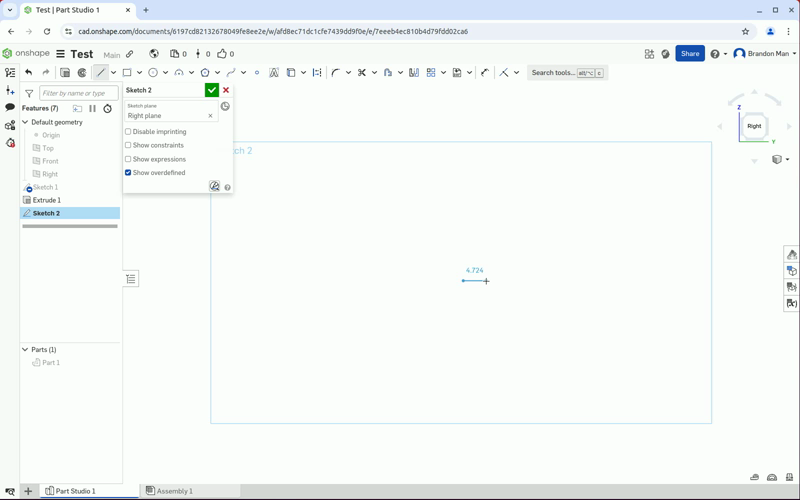
key_up(shift)
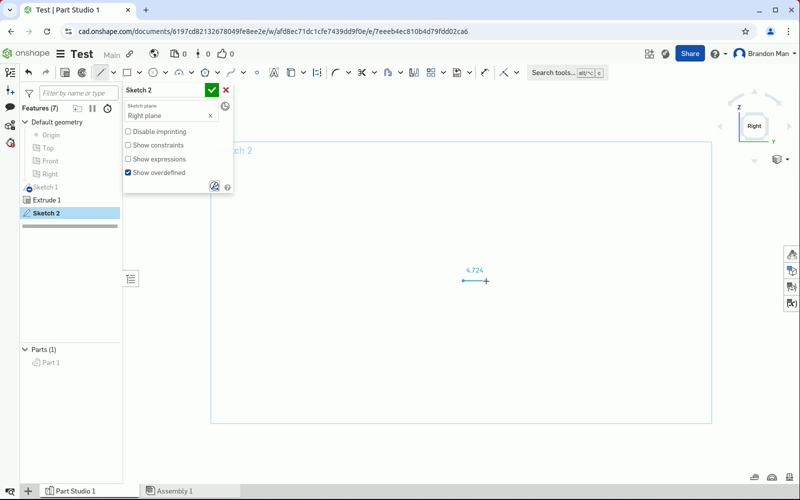
key_down(shift)
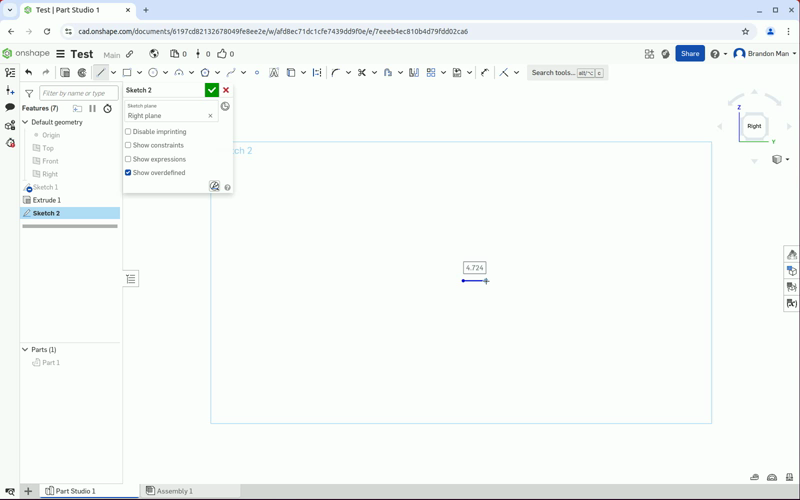
mouse_move(516, 280)
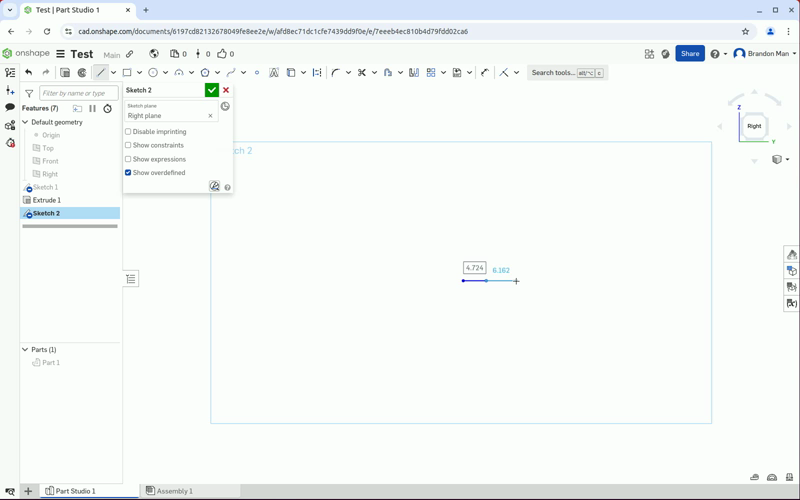
mouse_move(486, 257)
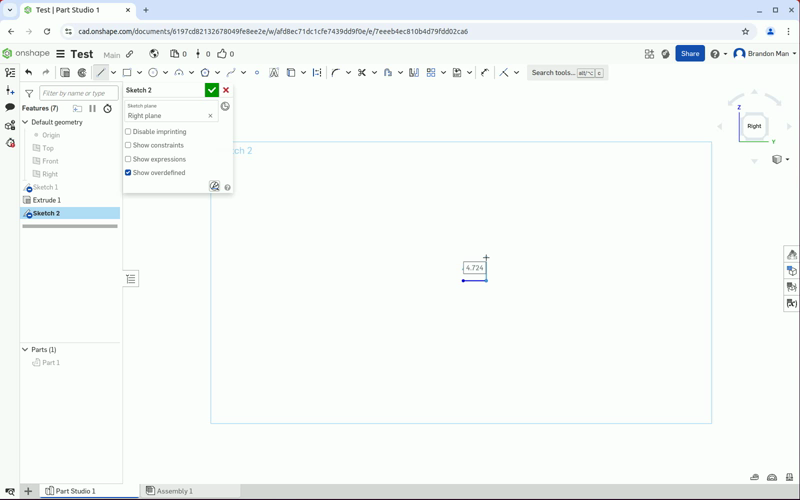
click(486, 257)
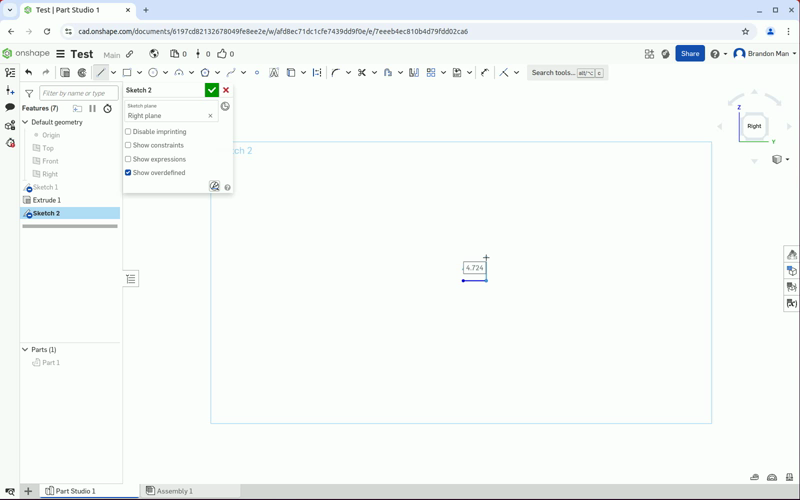
key_up(shift)
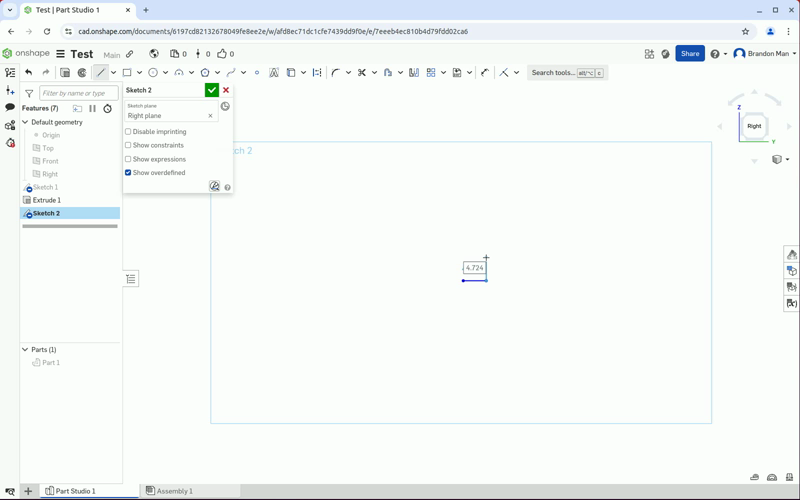
key_down(shift)
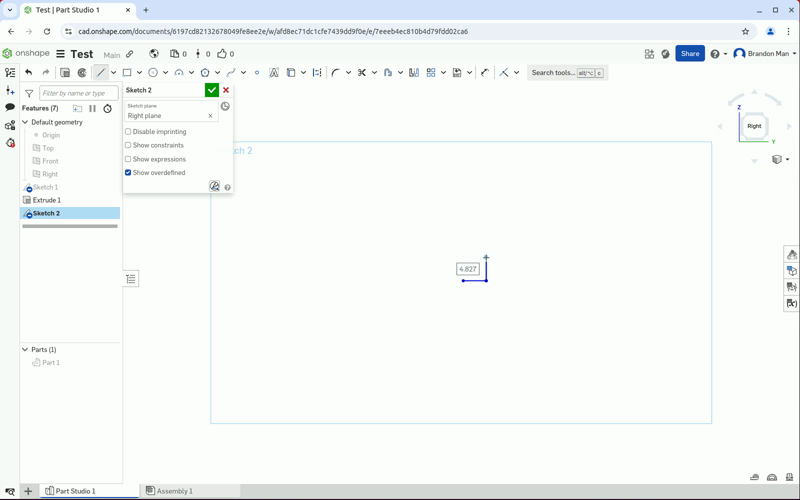
mouse_move(516, 257)
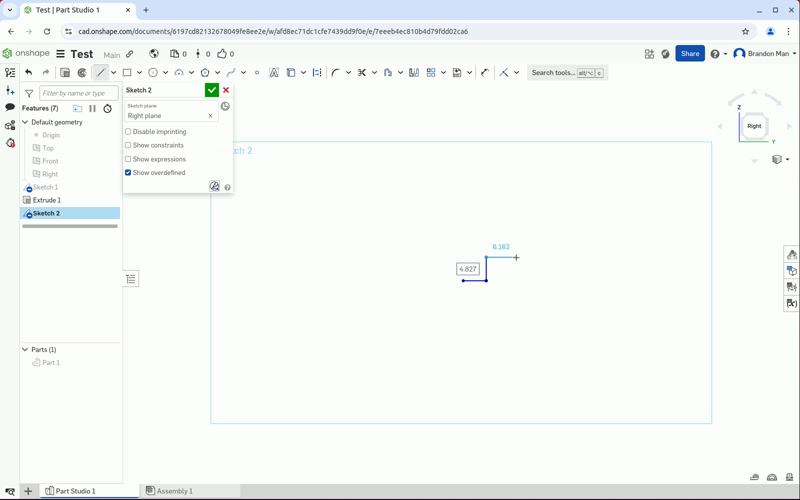
mouse_move(463, 257)
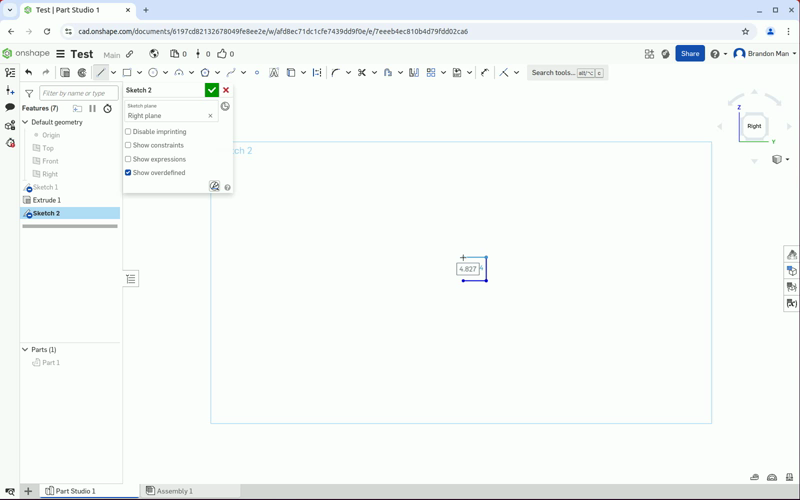
click(463, 257)
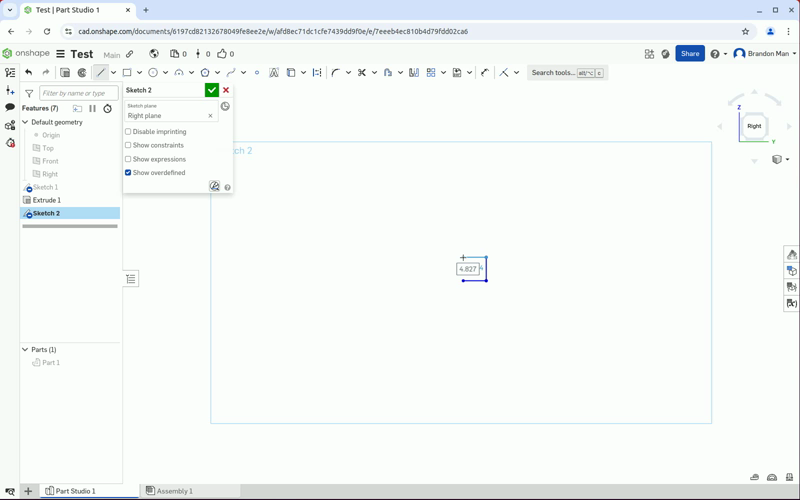
key_up(shift)
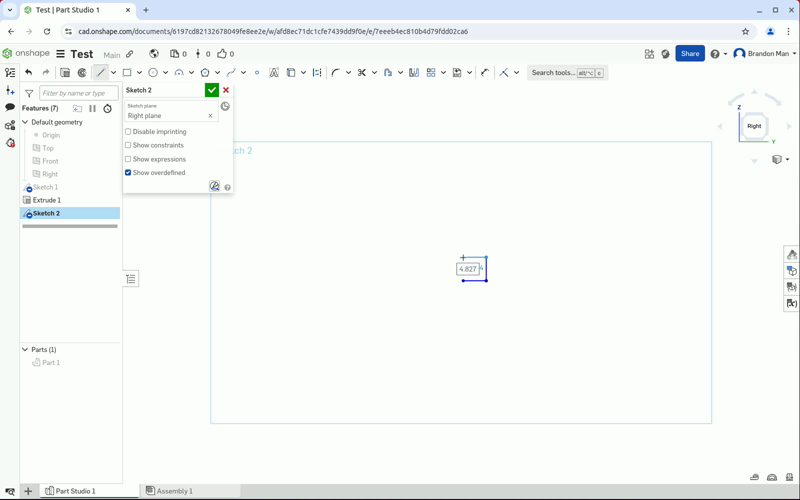
mouse_move(493, 257)
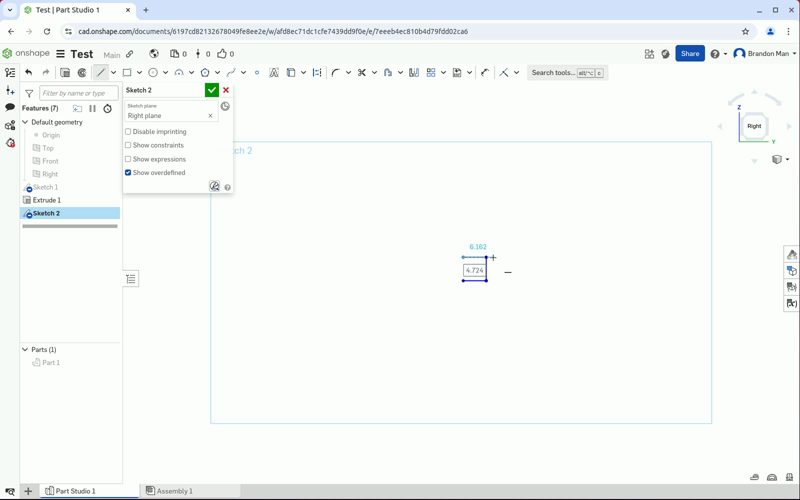
key_down(shift)
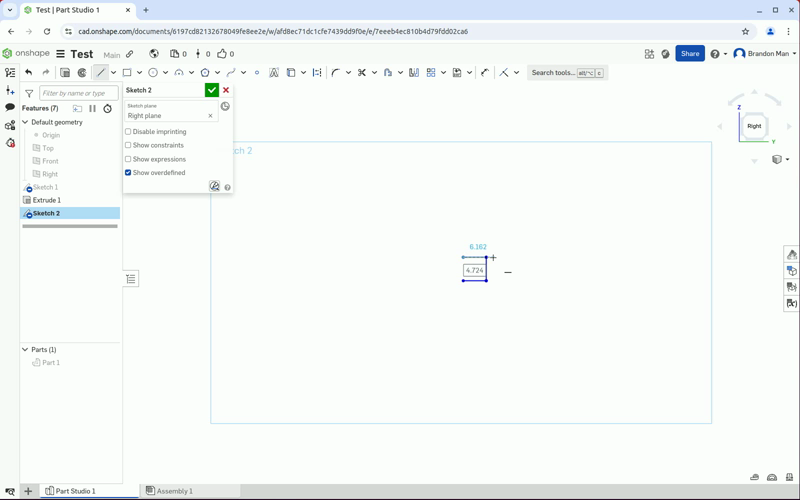
mouse_move(463, 280)
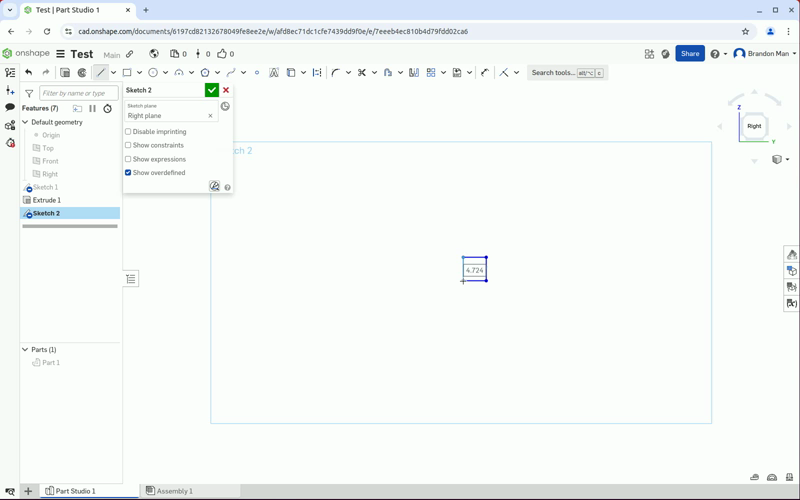
key_up(shift)
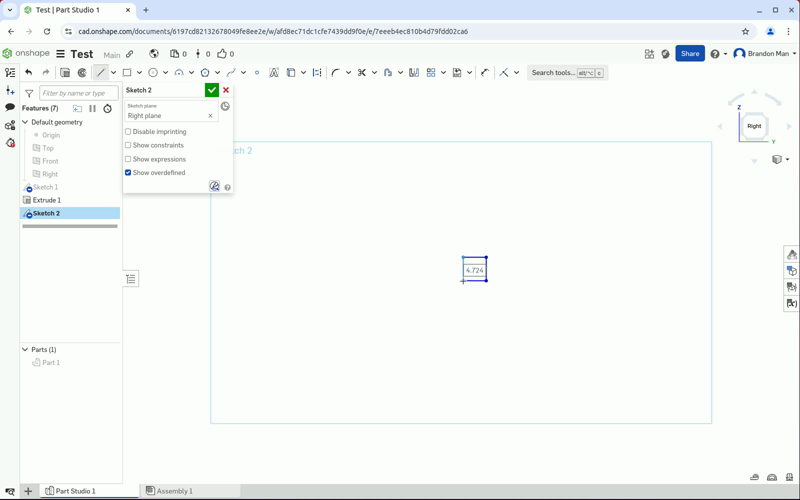
click(463, 280)
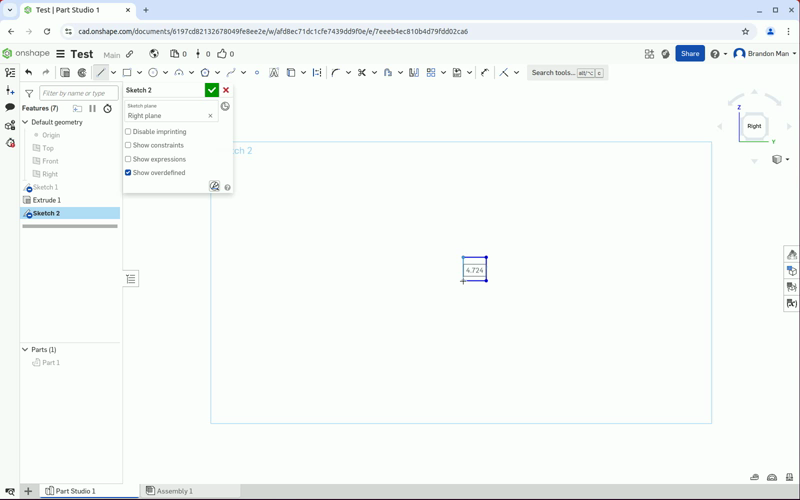
key(esc)
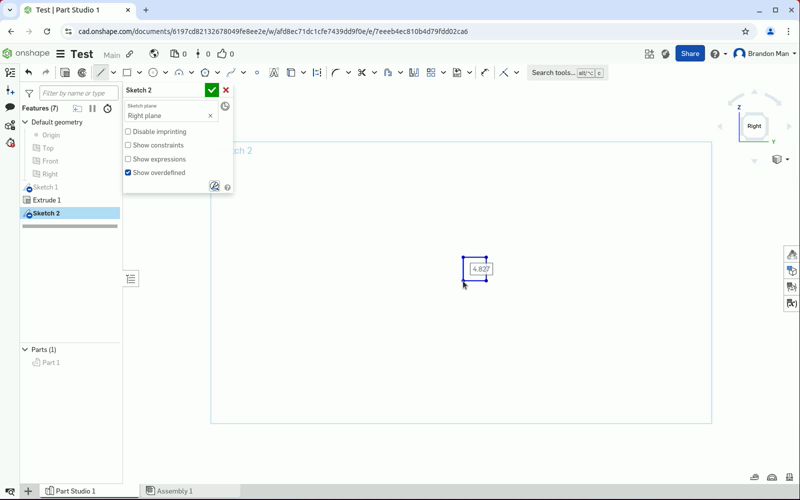
mouse_move(475, 271)
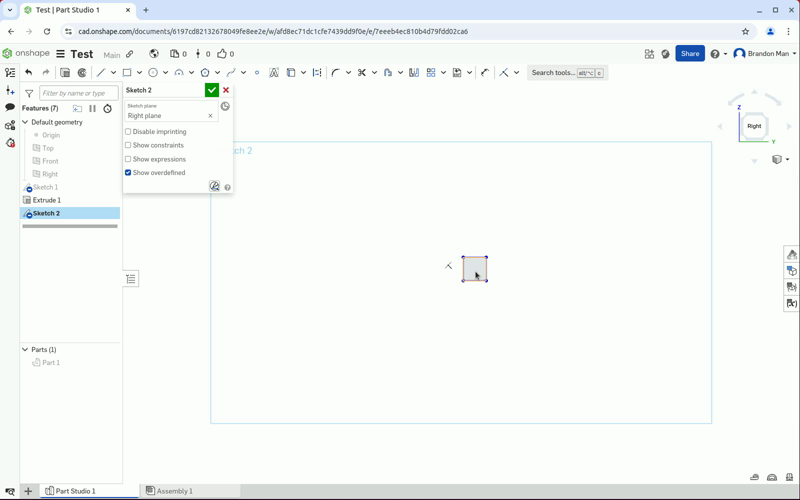
scroll(6)
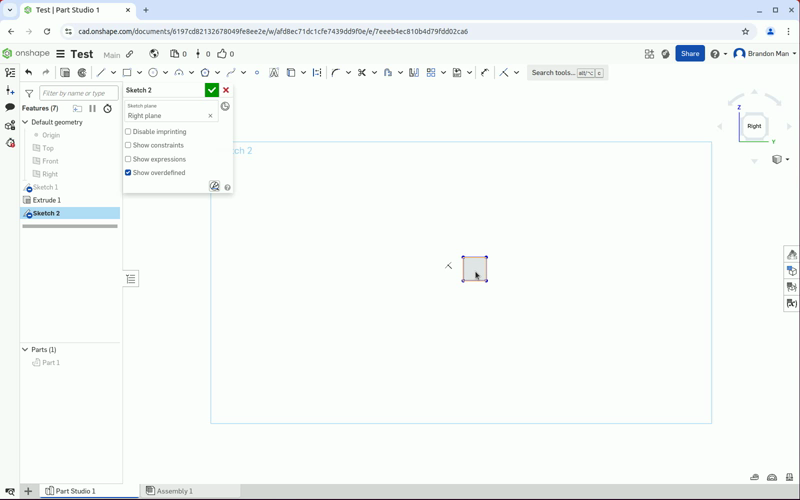
scroll(6)
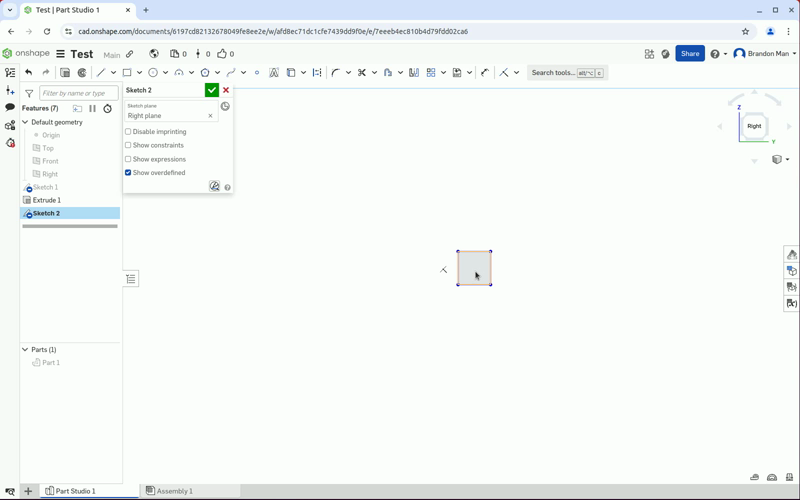
scroll(6)
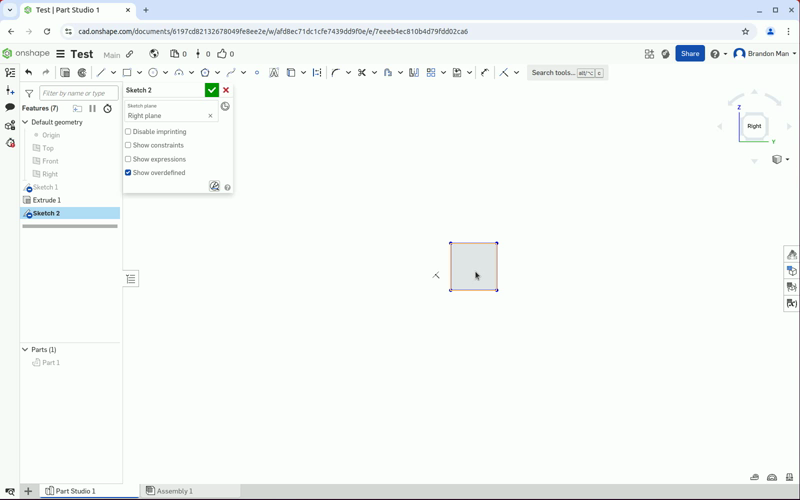
scroll(6)
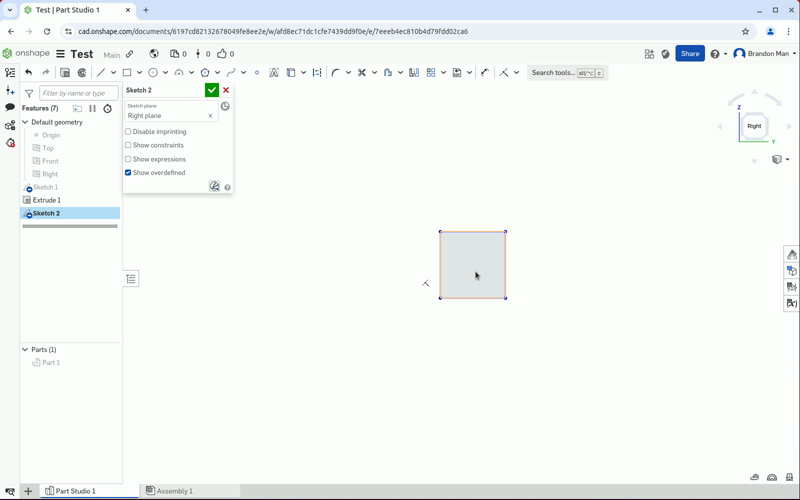
scroll(6)
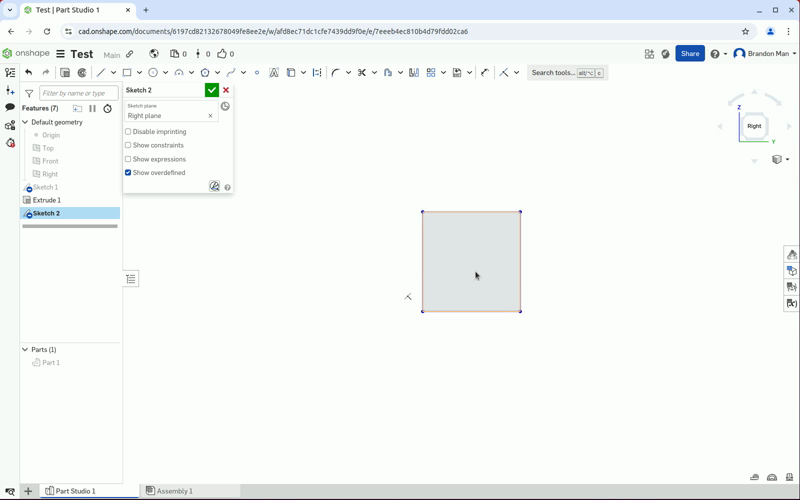
scroll(6)
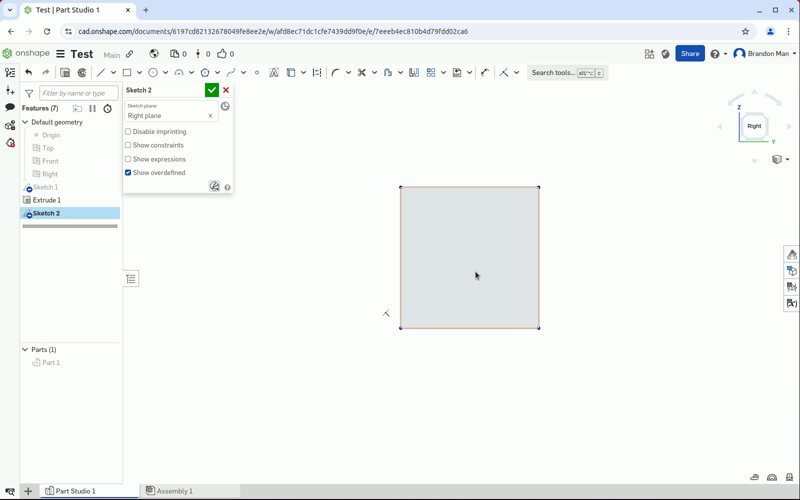
scroll(6)
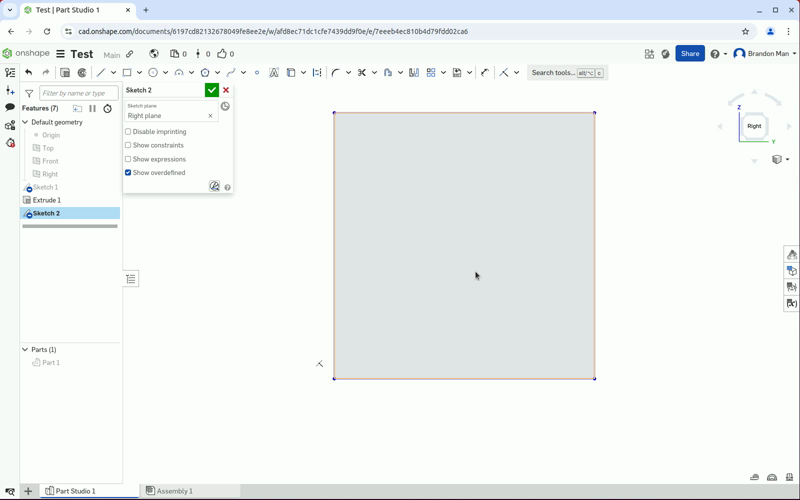
click(475, 271)
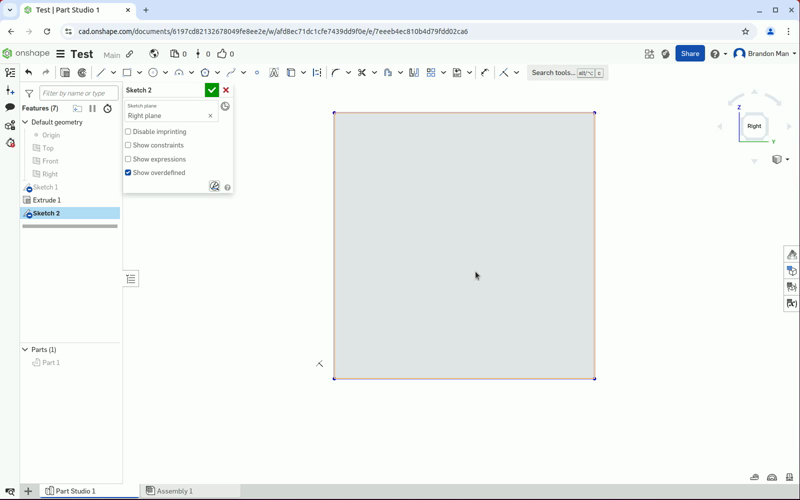
scroll(-6)
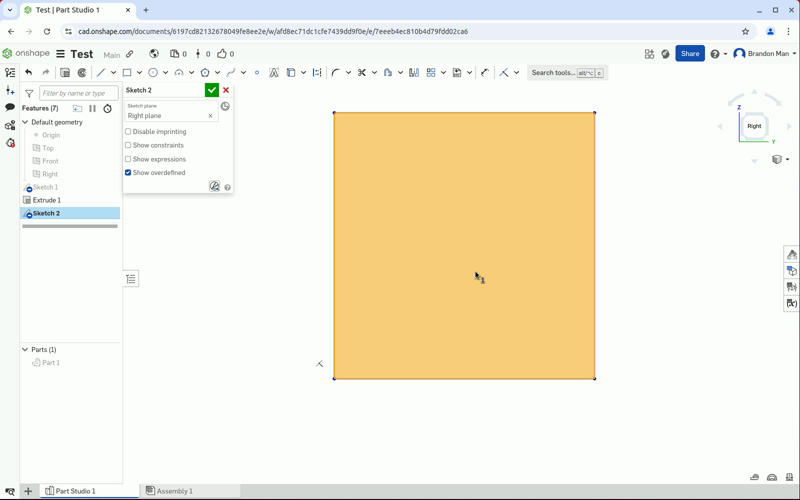
scroll(-6)
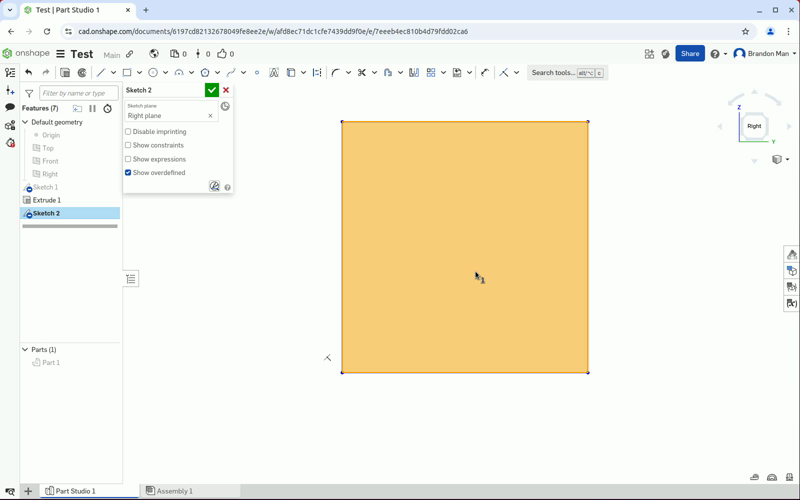
scroll(-6)
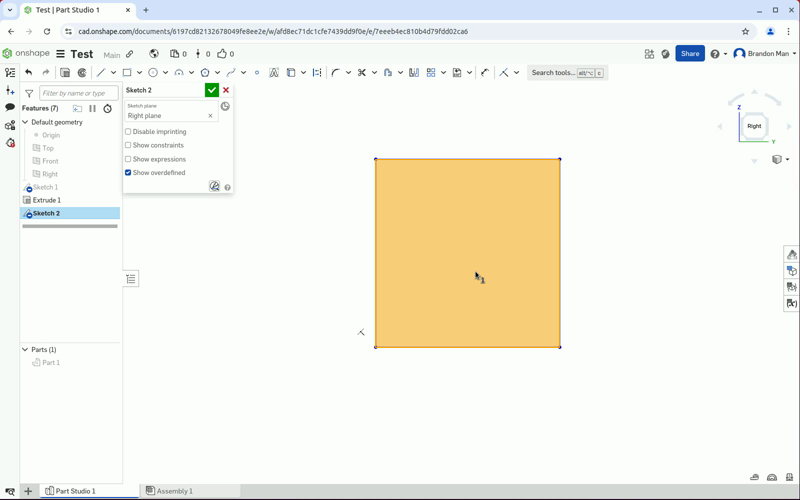
scroll(-6)
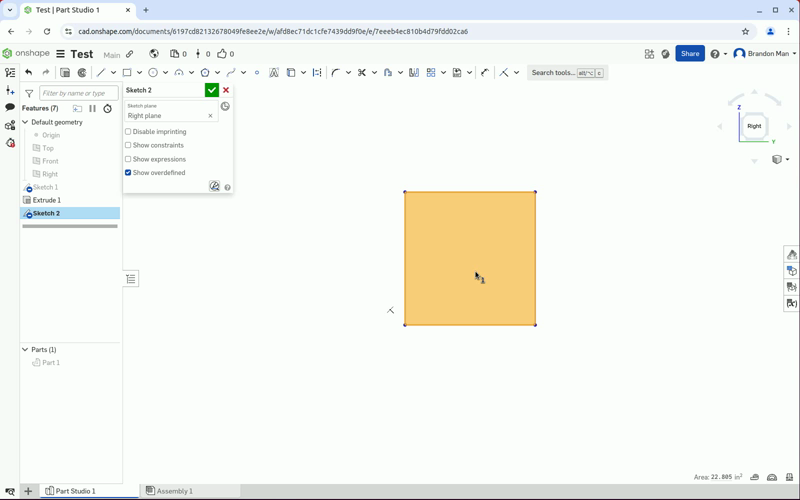
scroll(-6)
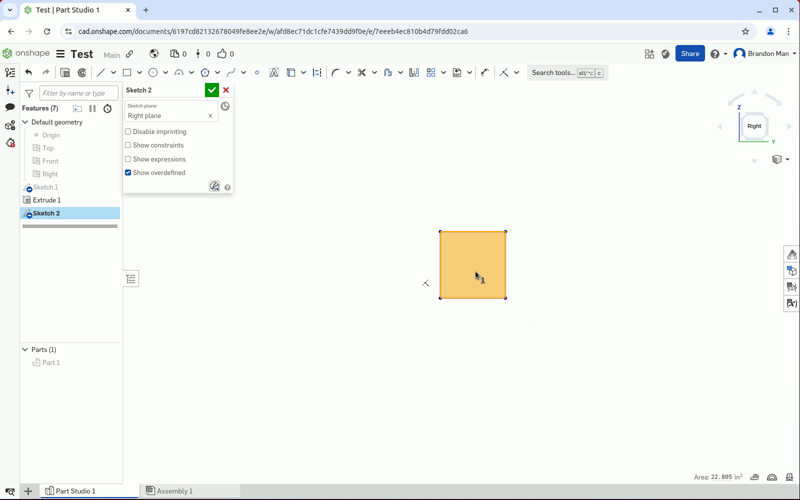
scroll(-6)
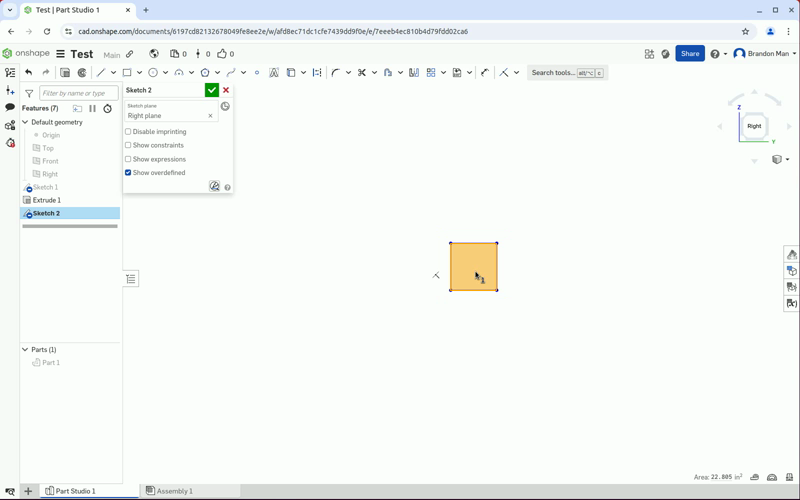
scroll(-6)
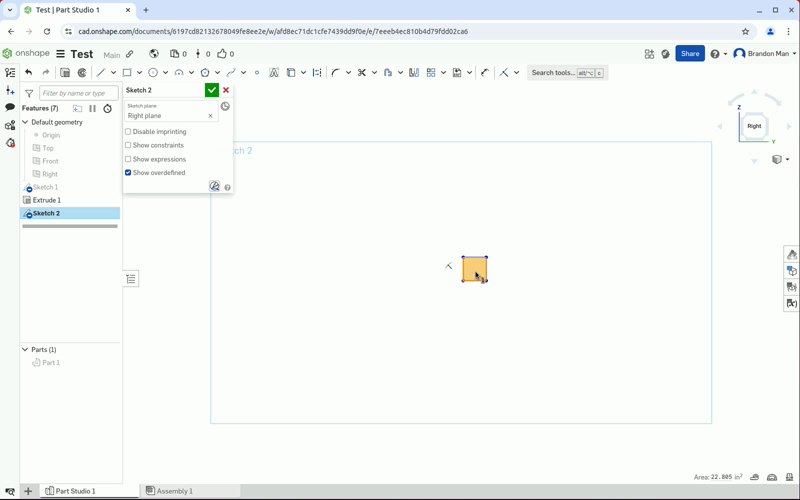
mouse_move(73, 352)
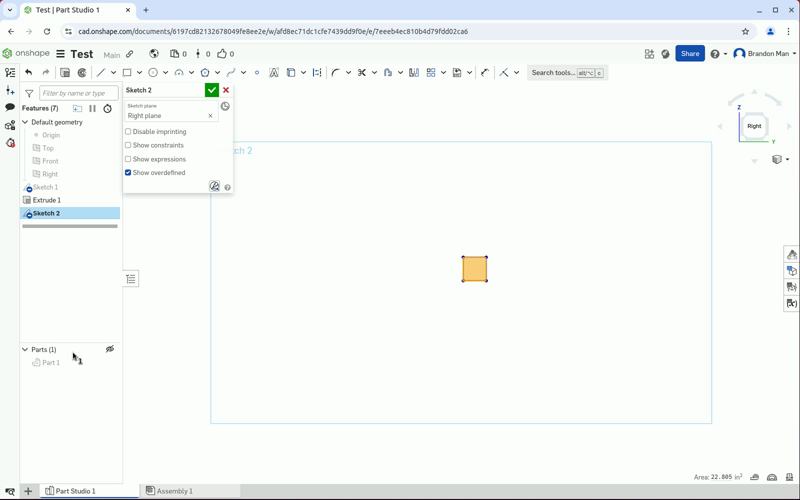
key(shift+y)
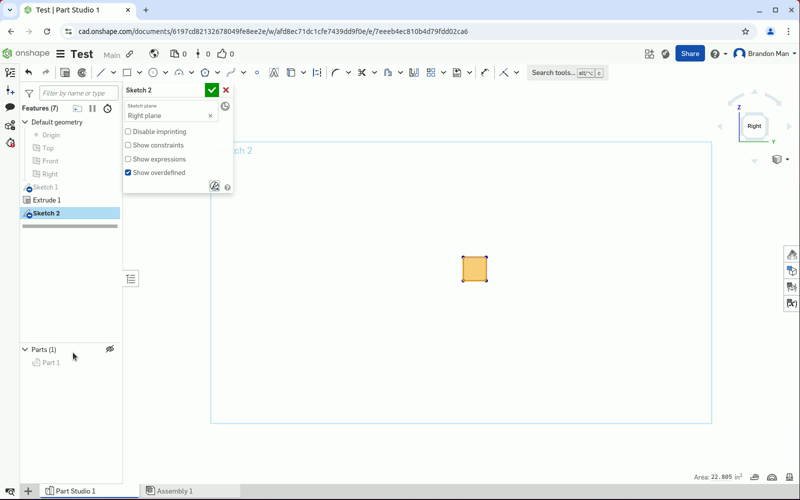
key(shift+e)
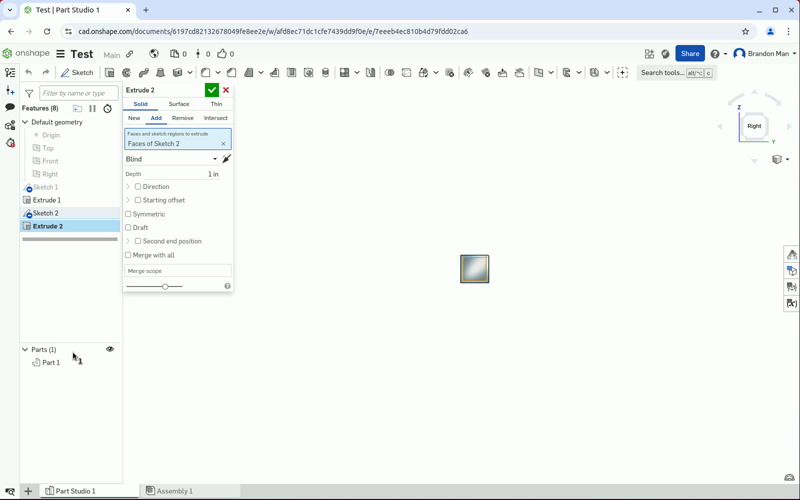
mouse_move(143, 106)
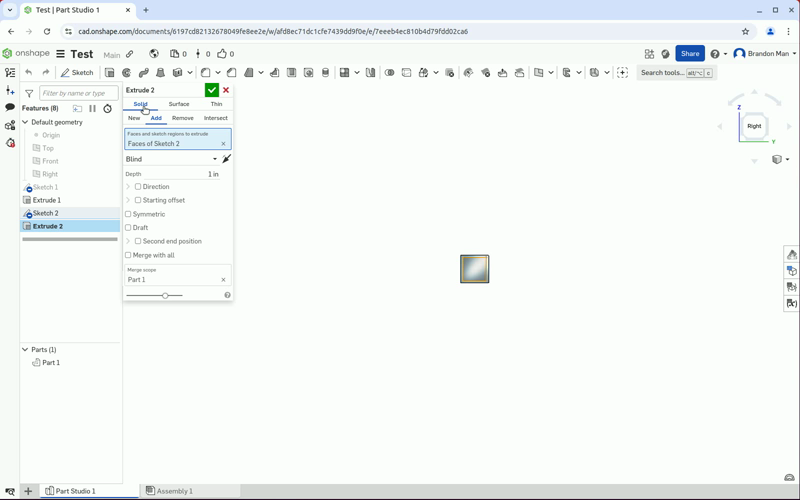
click(143, 106)
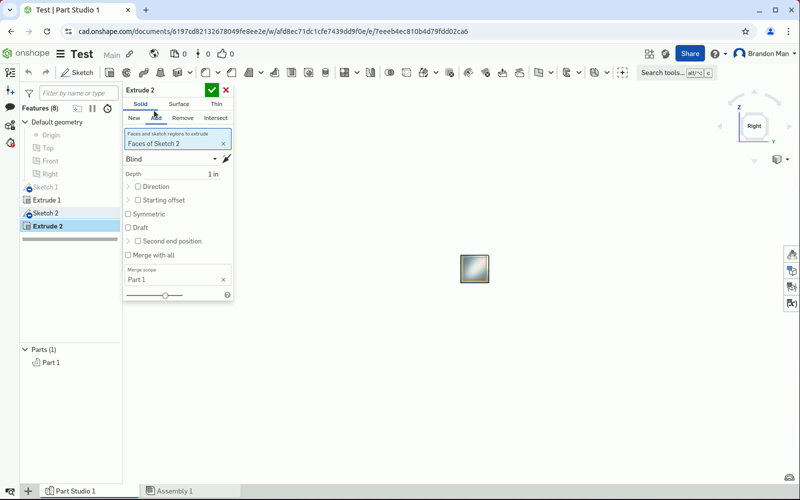
mouse_move(186, 120)
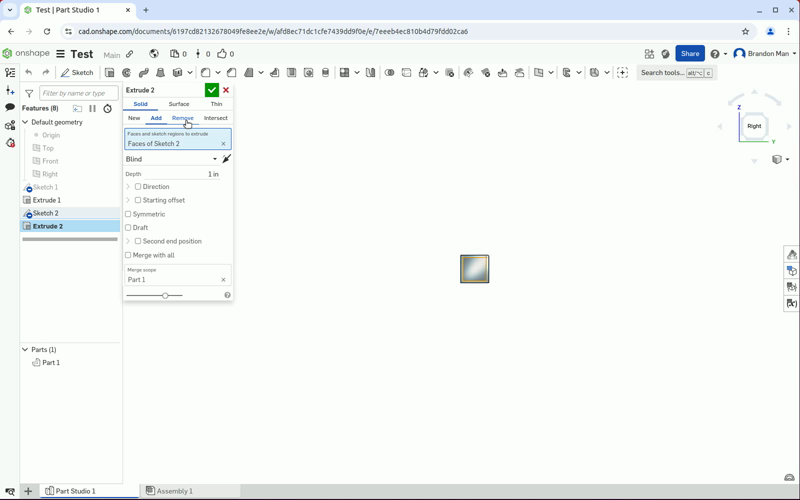
click(186, 120)
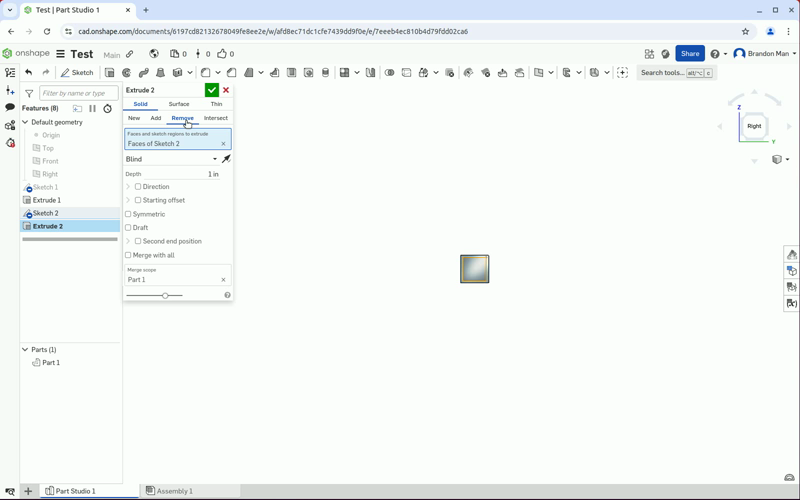
key(tab, 4)
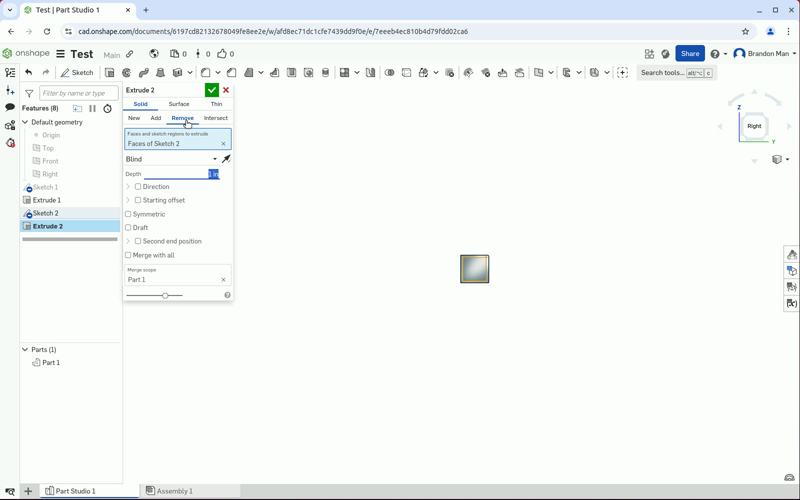
text(23.108)
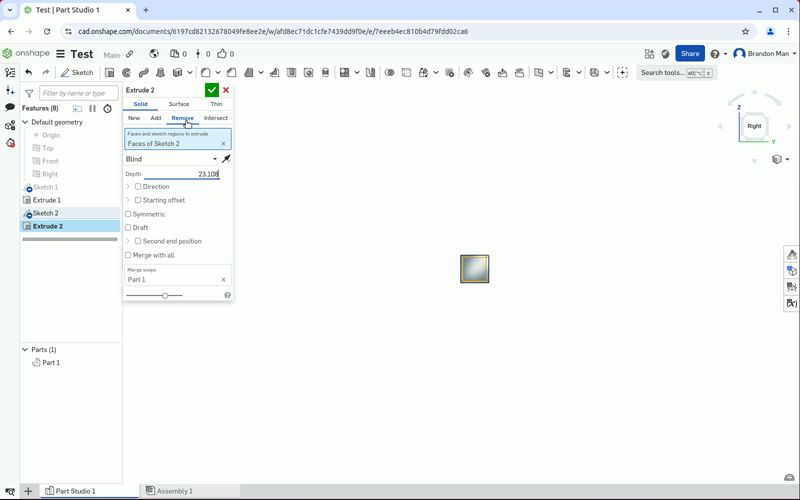
key(tab, 6)
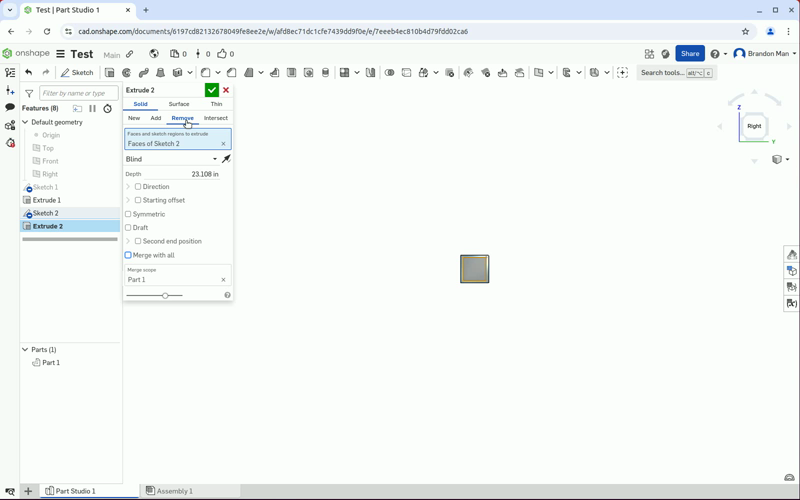
key(space)
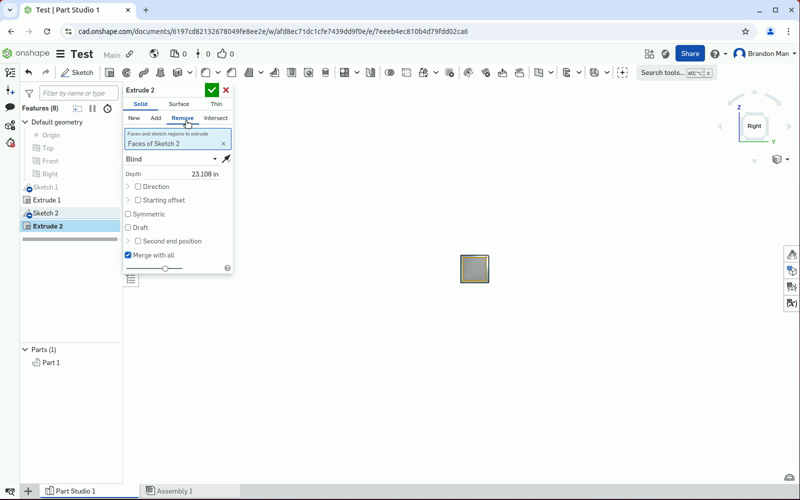
key(enter)
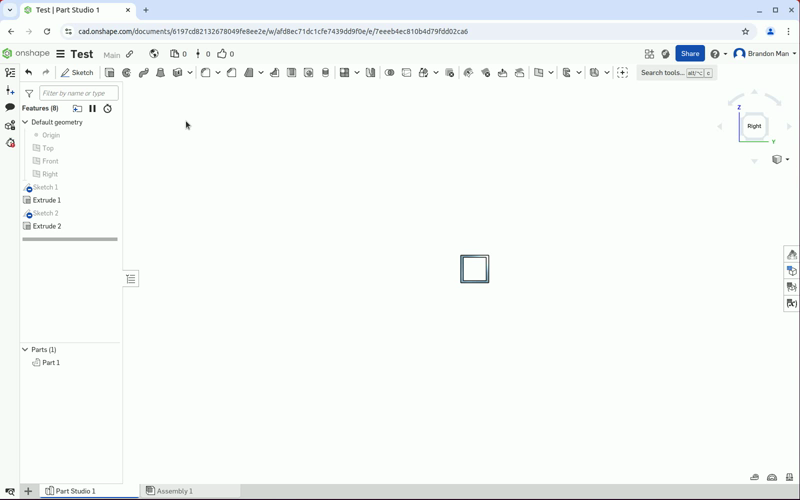
key(shift+h)
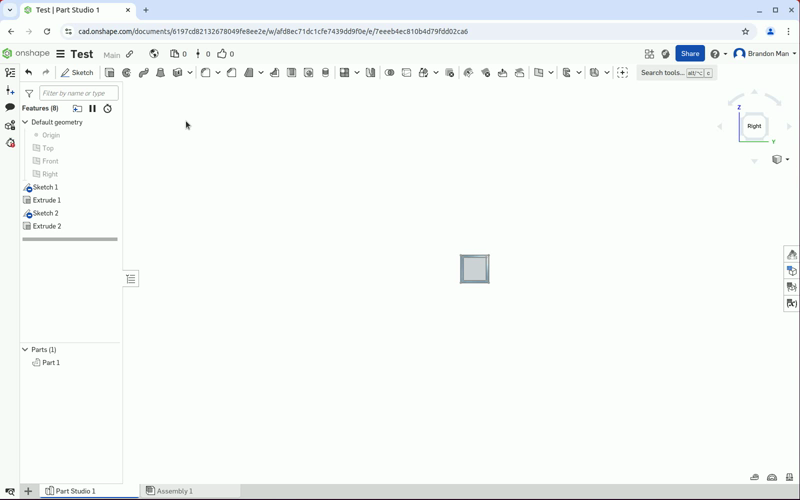
key(shift+h)
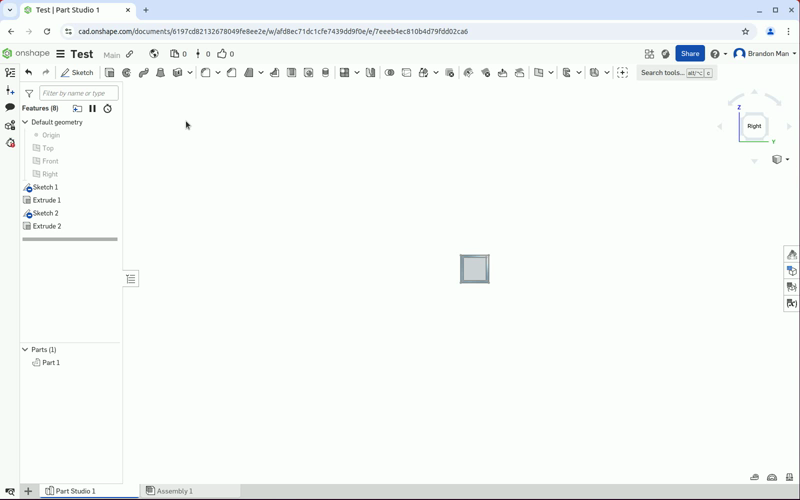
key(shift+7)
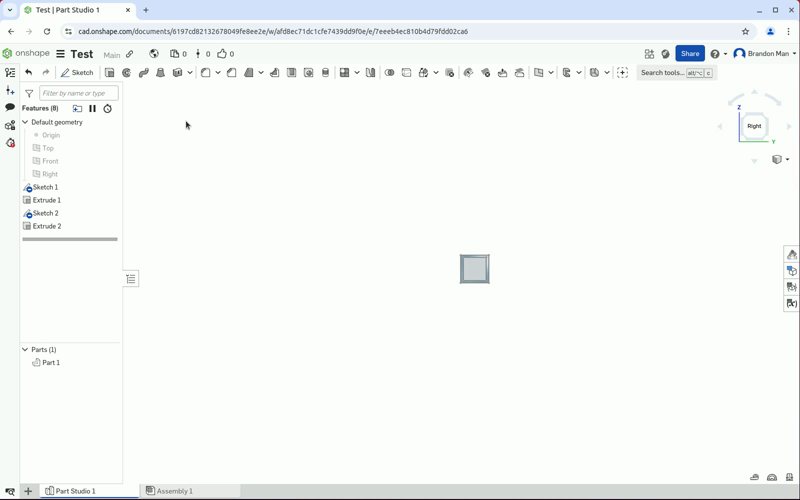
key(right, 2)
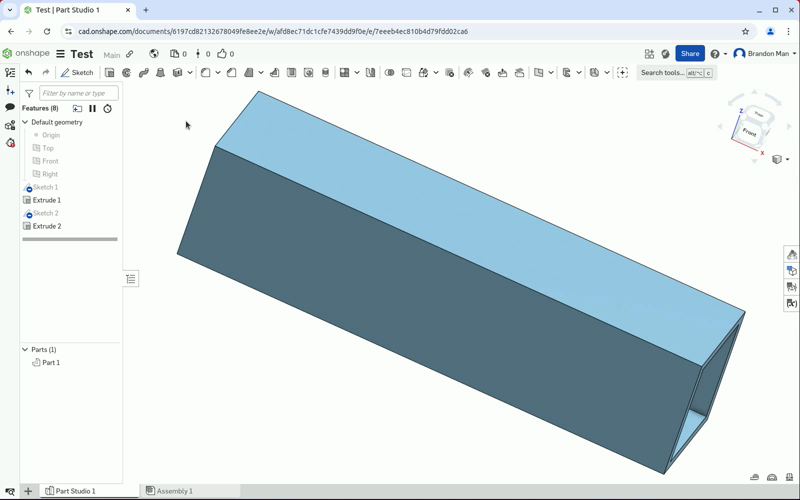
key(down, 2)
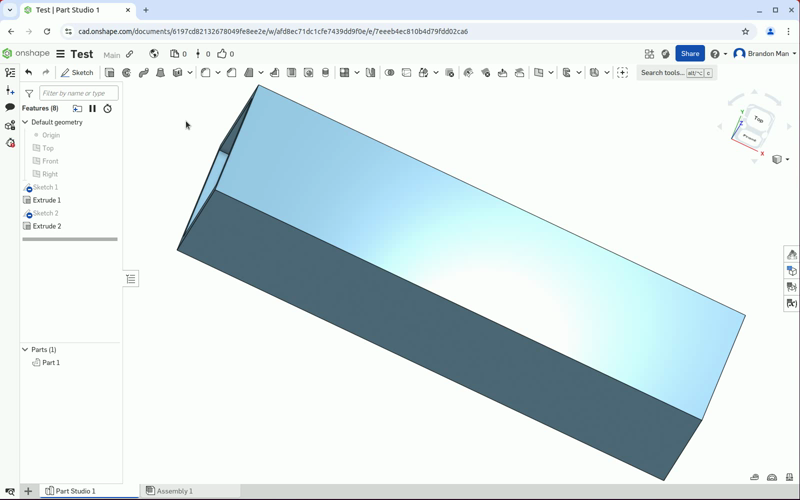
key(up, 2)
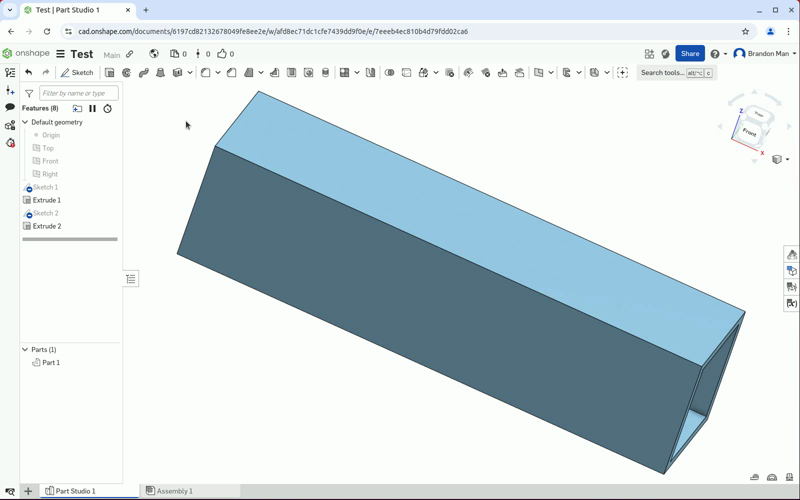
key(left, 2)
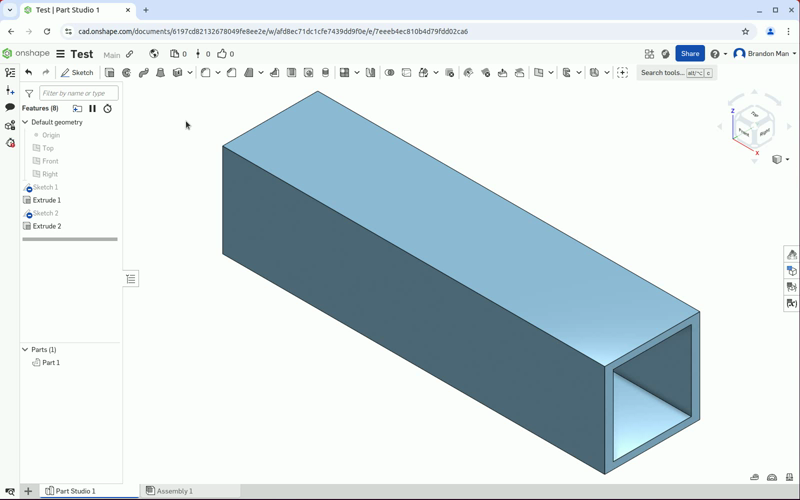
mouse_move(73, 189)
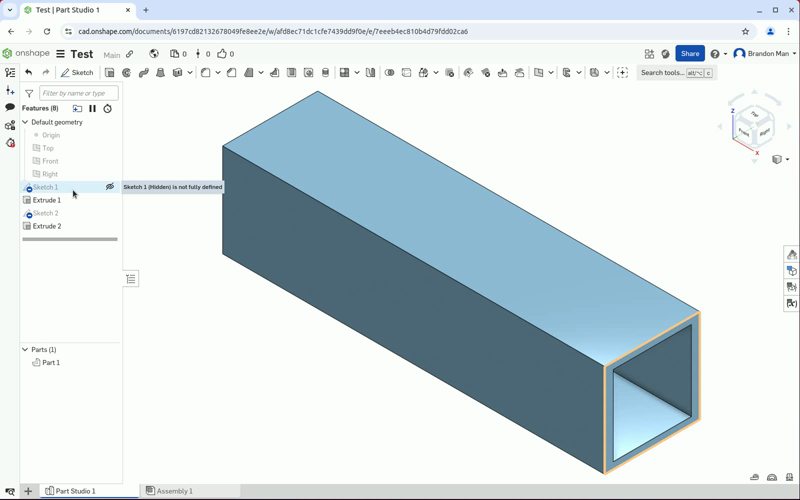
click(73, 189)